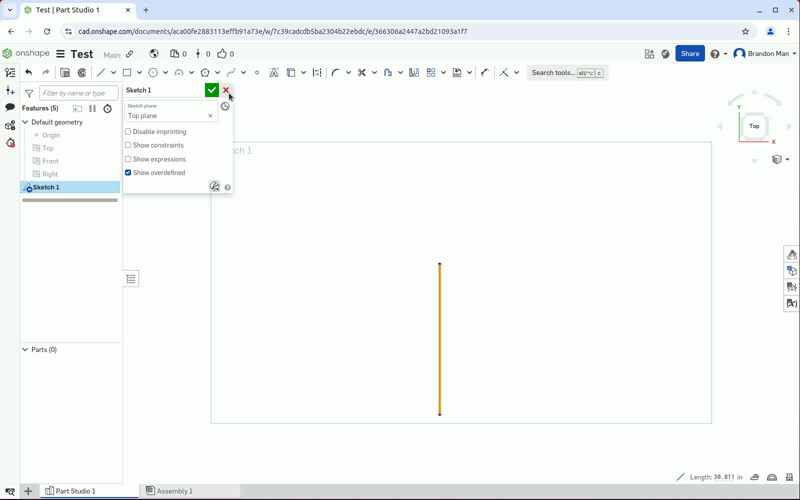
key(shift+h)
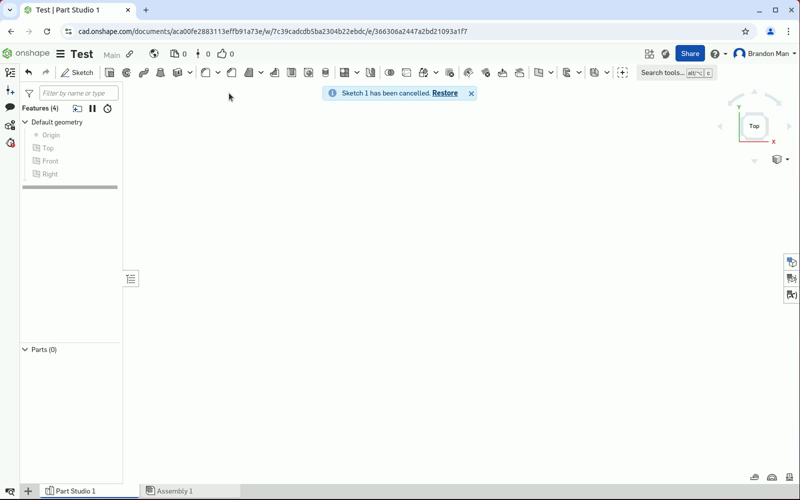
mouse_move(73, 352)
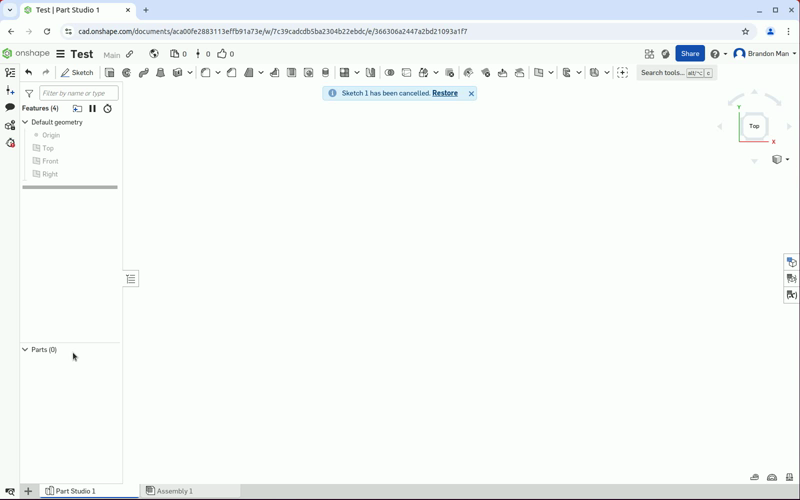
key(y)
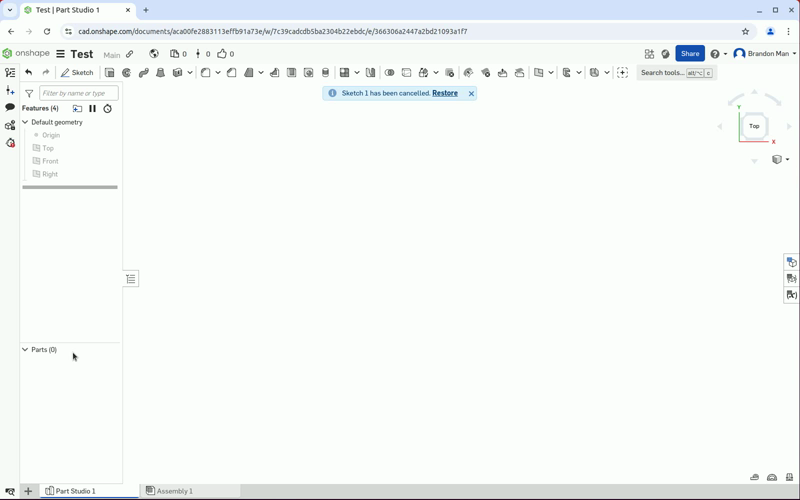
key(shift+p)
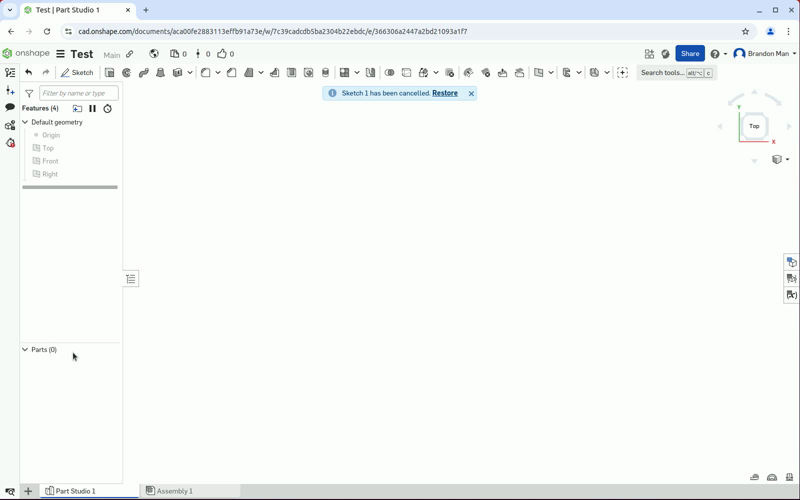
key(space)
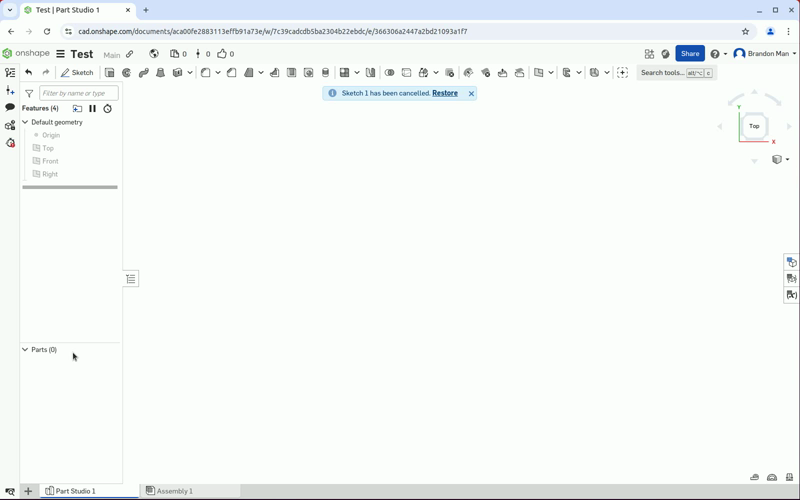
key_down(shift)
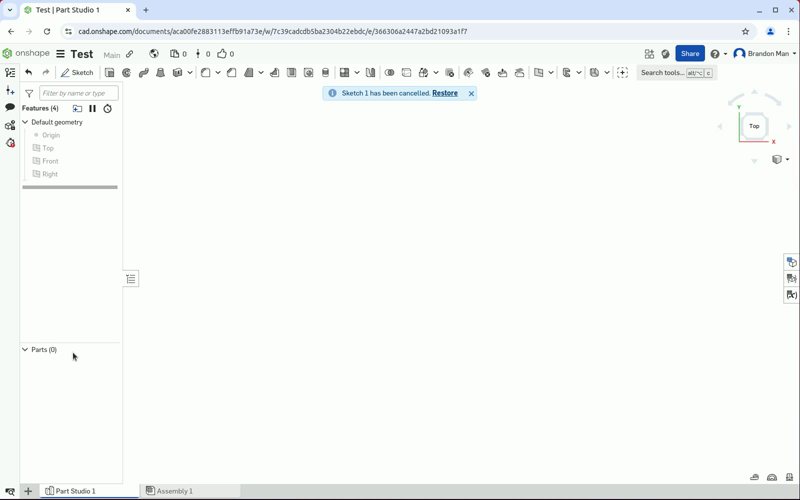
key(up)
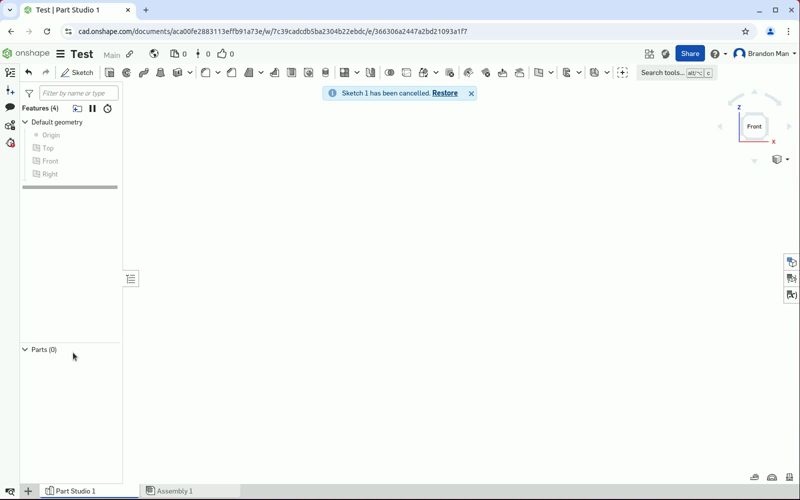
key_up(shift)
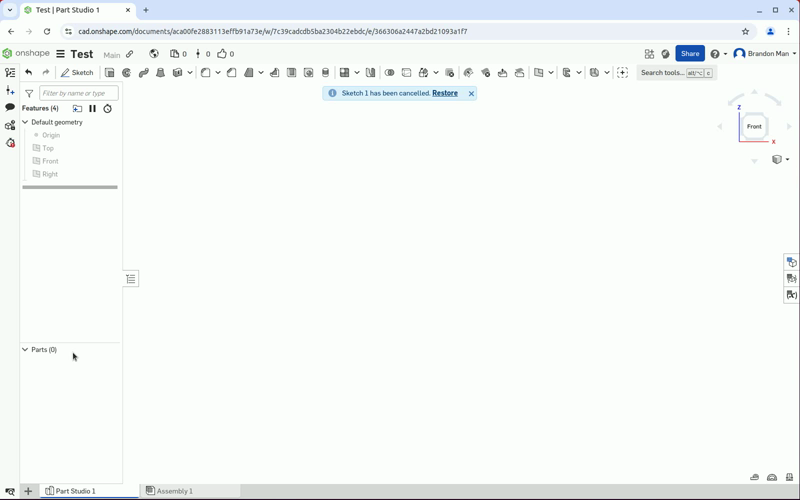
mouse_move(73, 352)
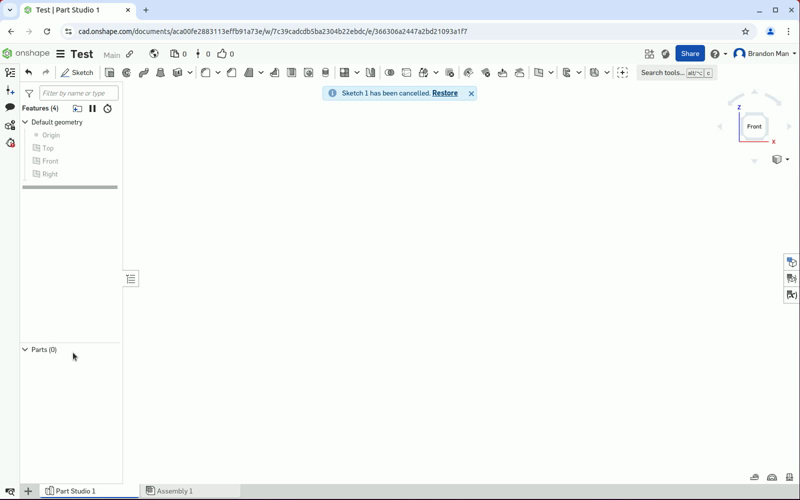
key(shift+y)
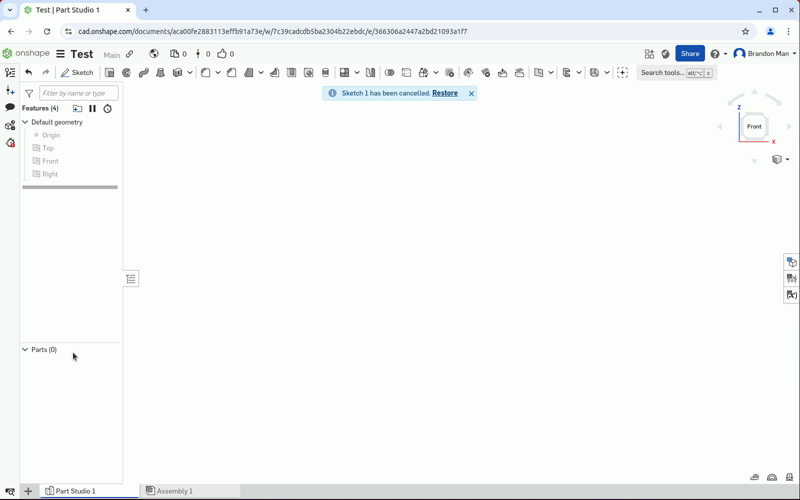
key(shift+s)
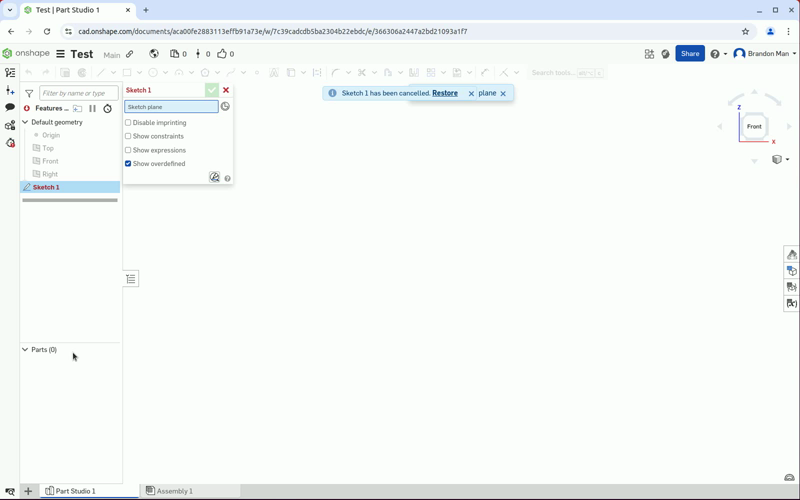
mouse_move(73, 163)
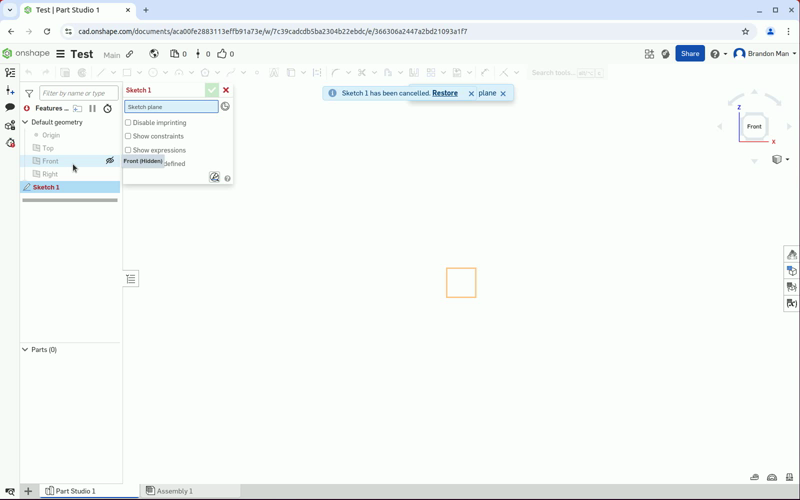
click(73, 163)
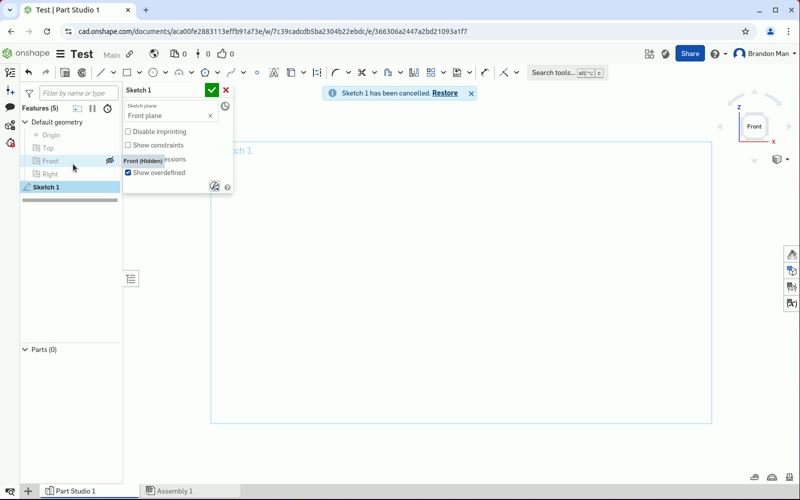
mouse_move(73, 352)
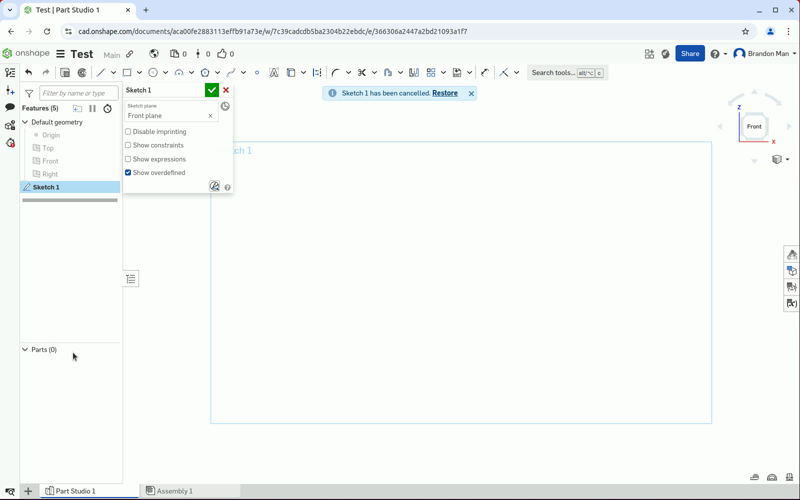
key(y)
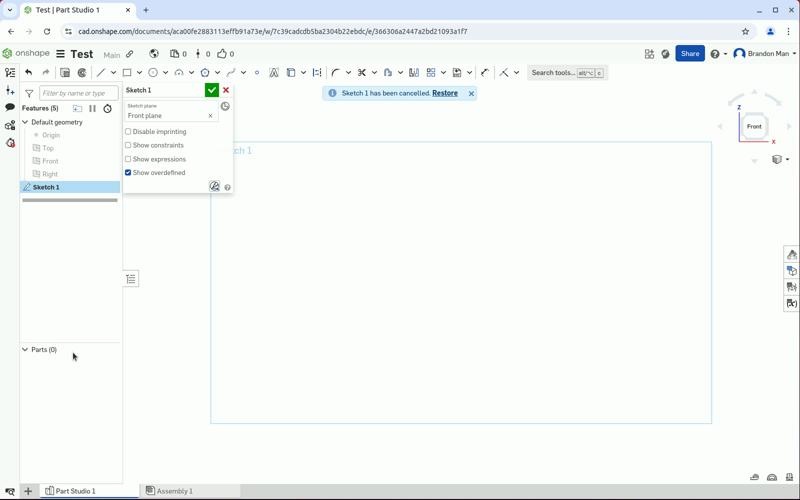
key(l)
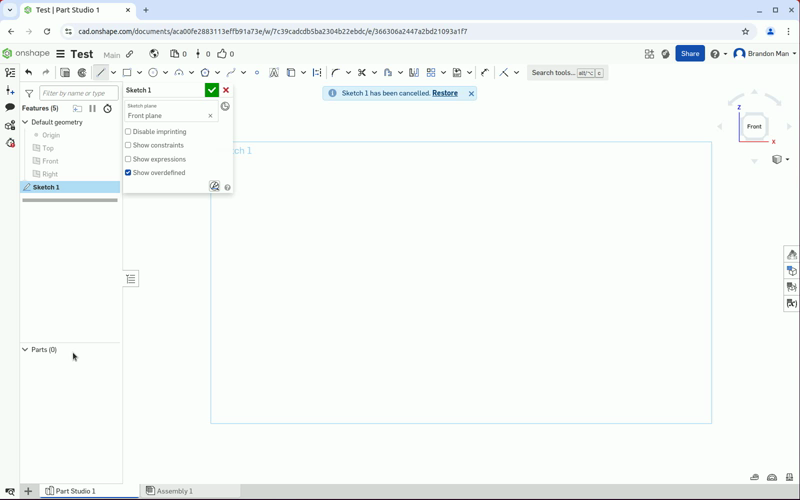
key_down(shift)
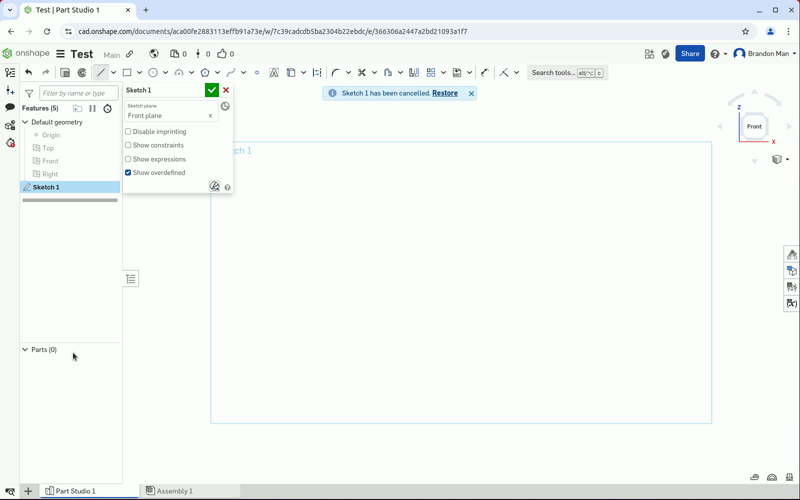
mouse_move(432, 367)
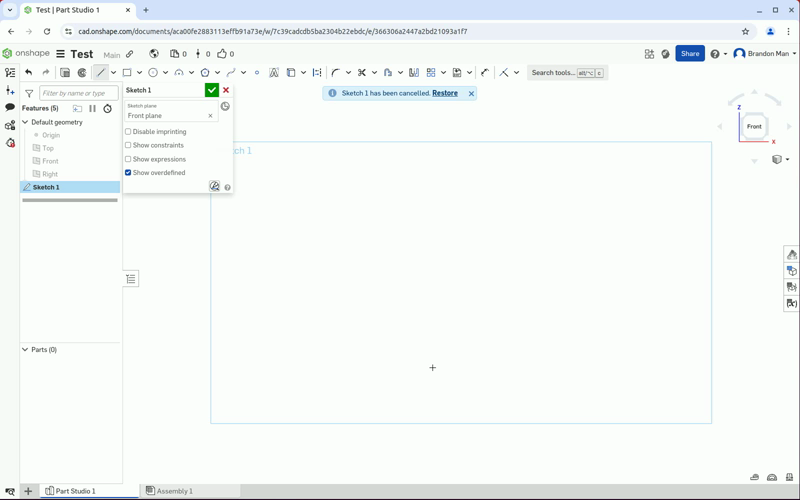
click(432, 367)
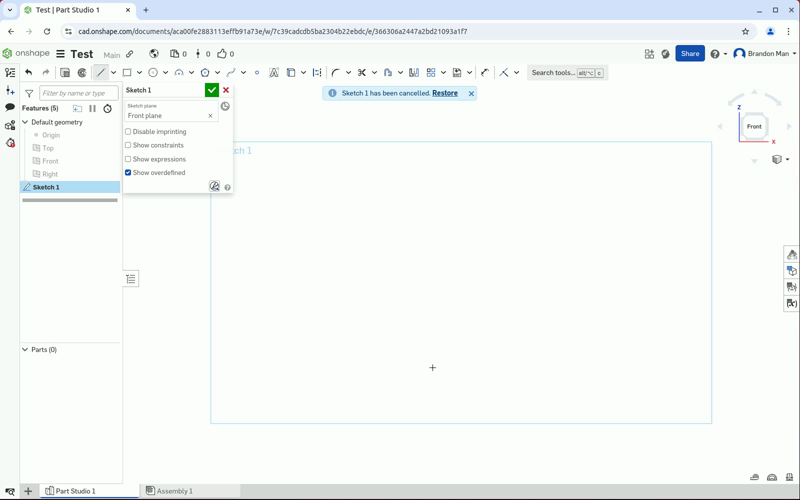
key_up(shift)
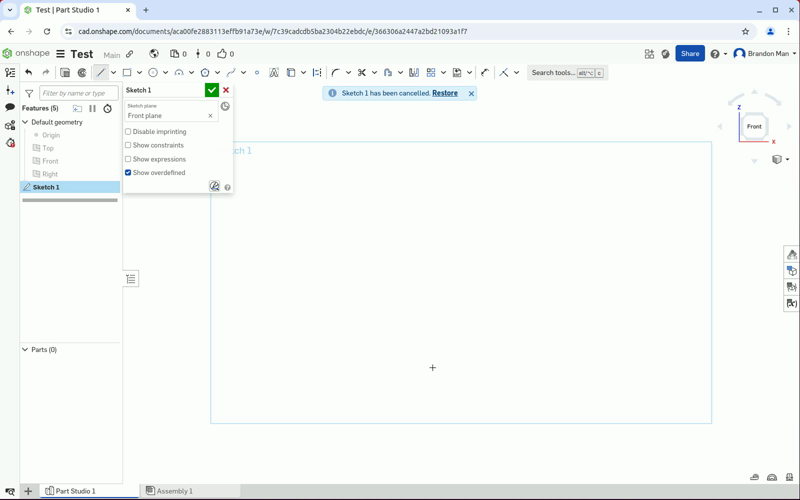
key_down(shift)
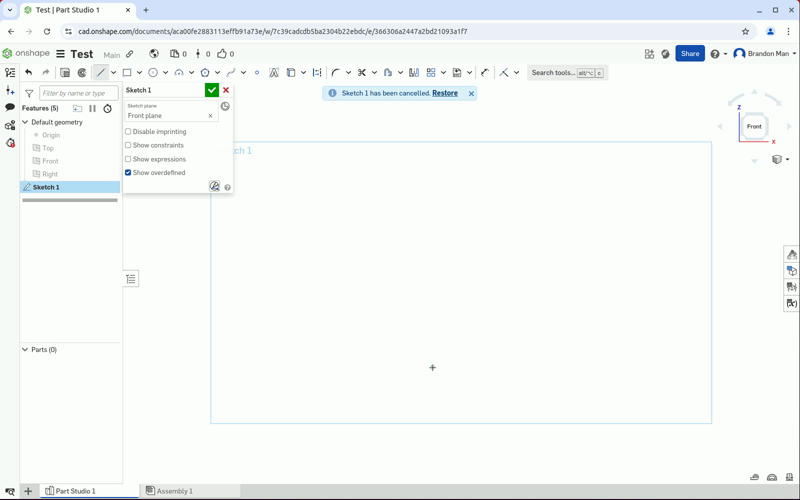
mouse_move(462, 367)
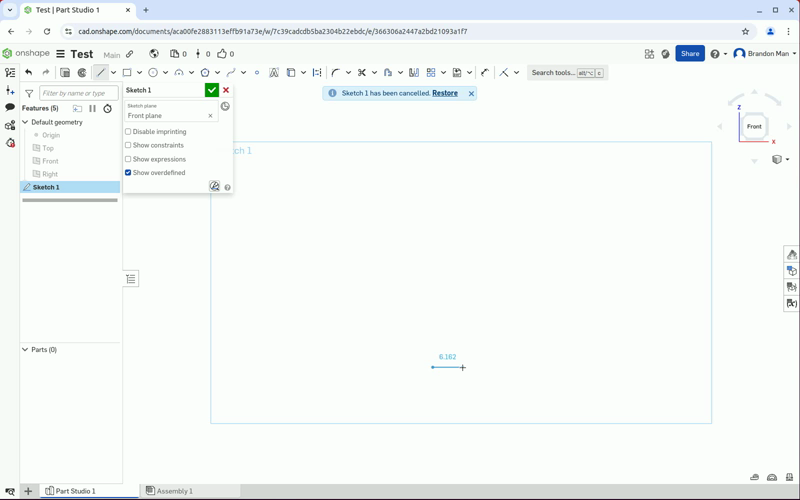
mouse_move(489, 367)
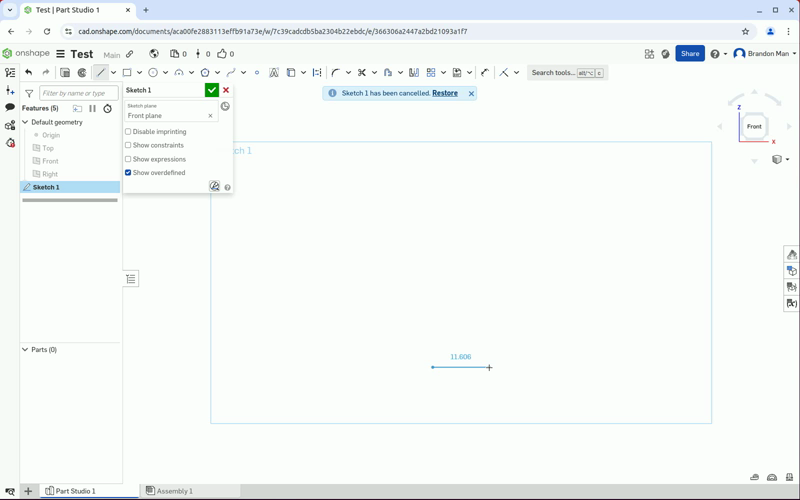
click(489, 367)
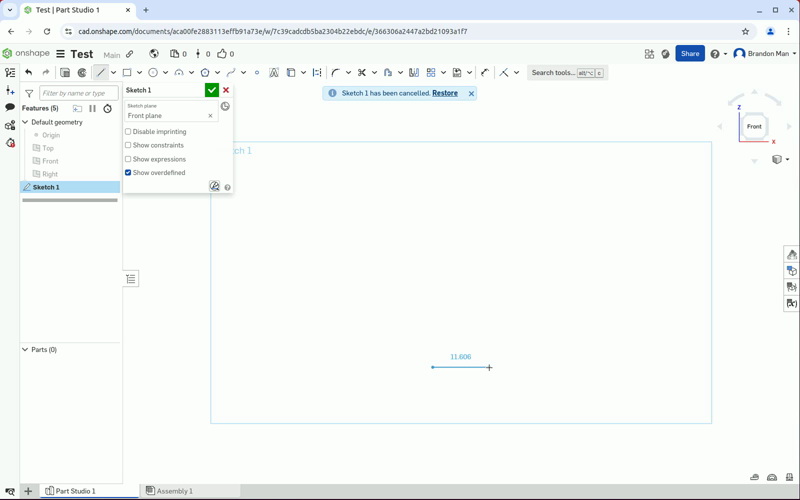
key_up(shift)
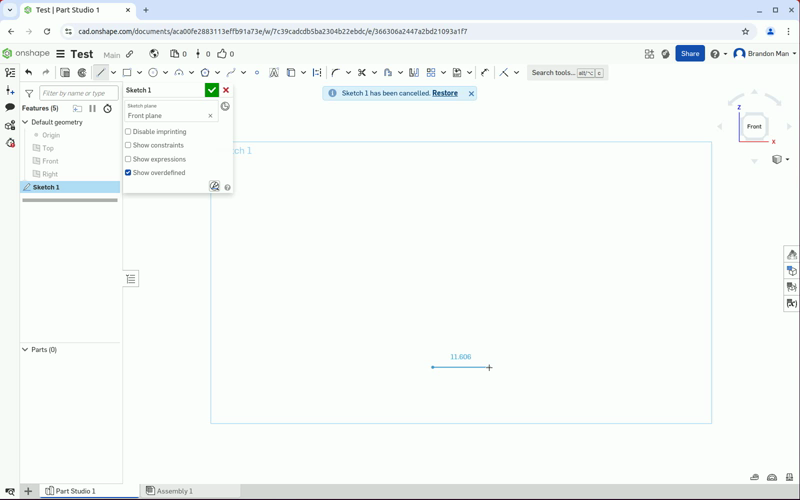
key_down(shift)
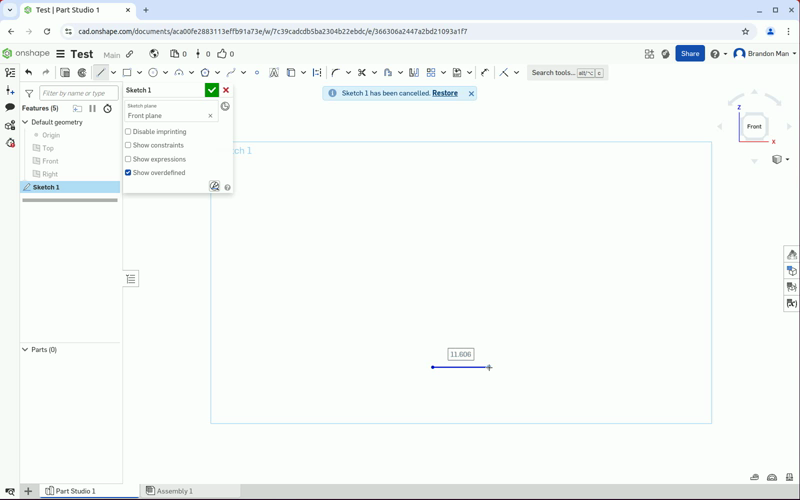
mouse_move(489, 198)
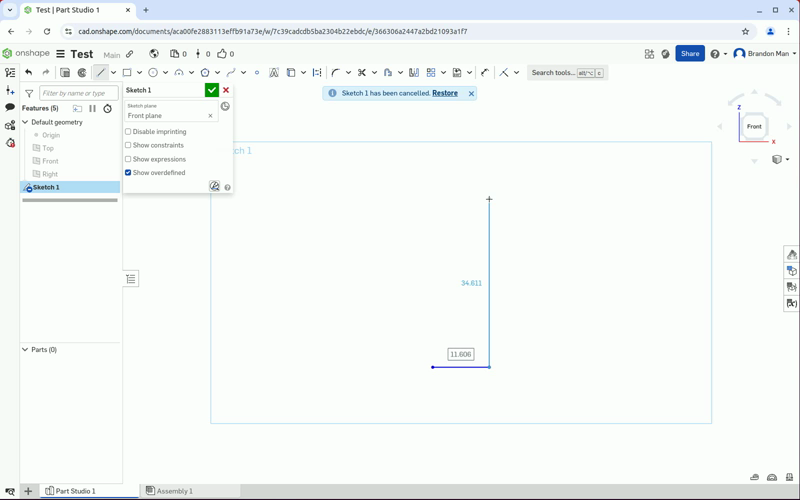
click(489, 198)
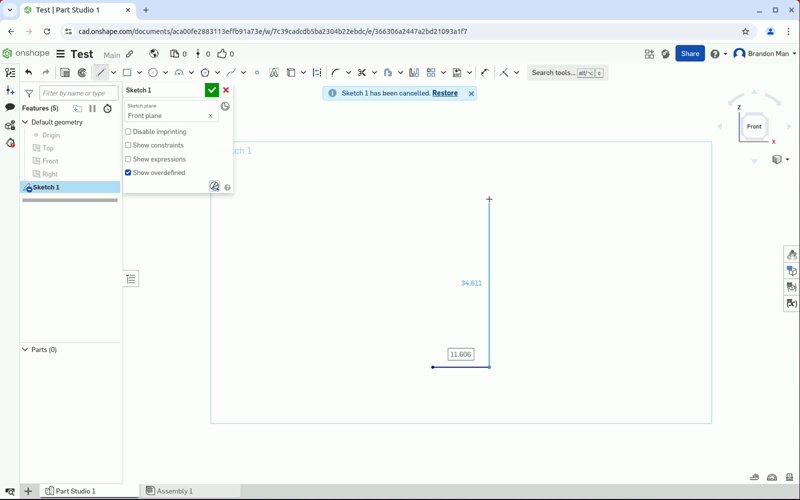
key_up(shift)
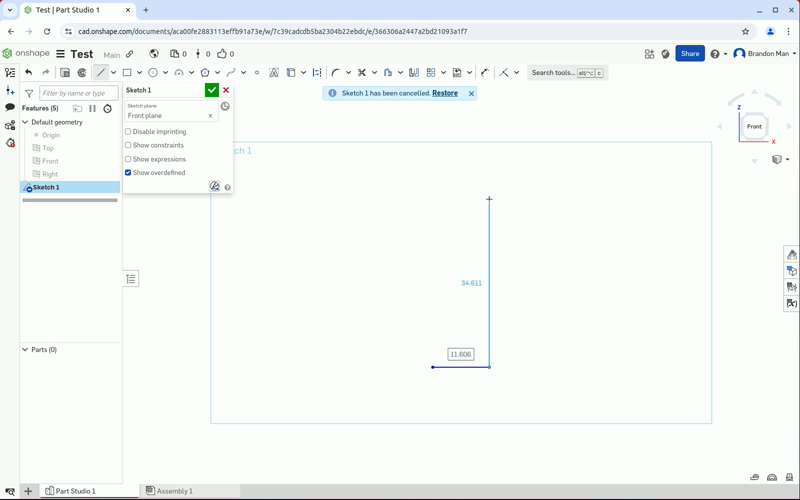
key_down(shift)
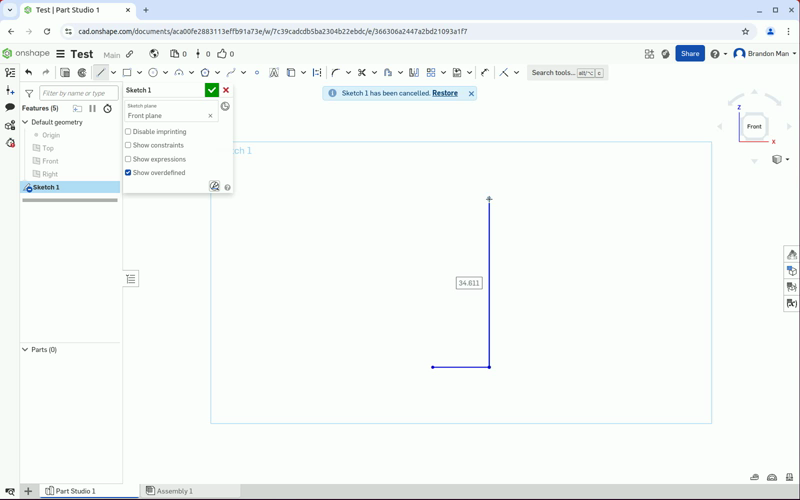
mouse_move(519, 198)
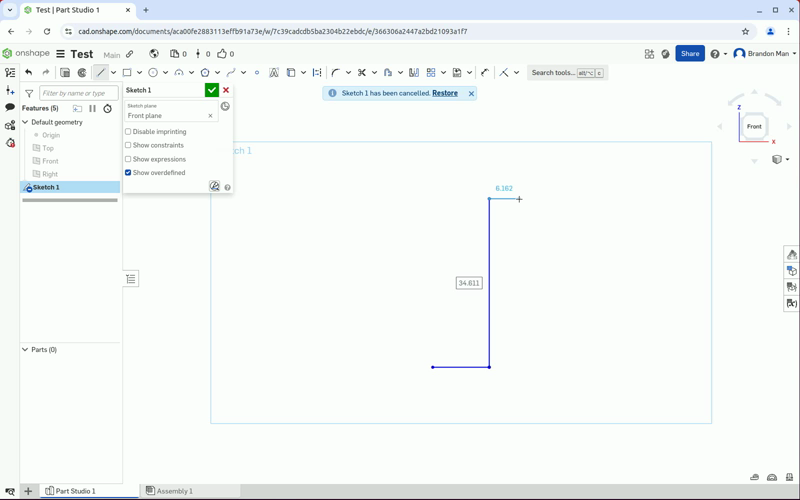
mouse_move(432, 198)
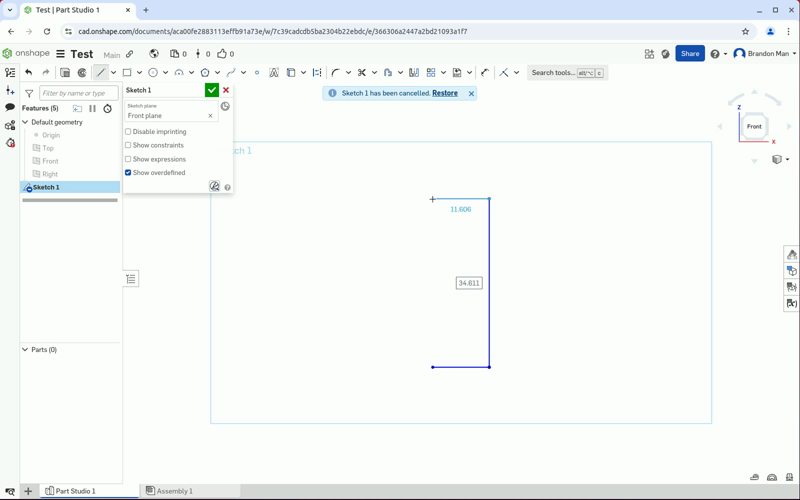
click(432, 198)
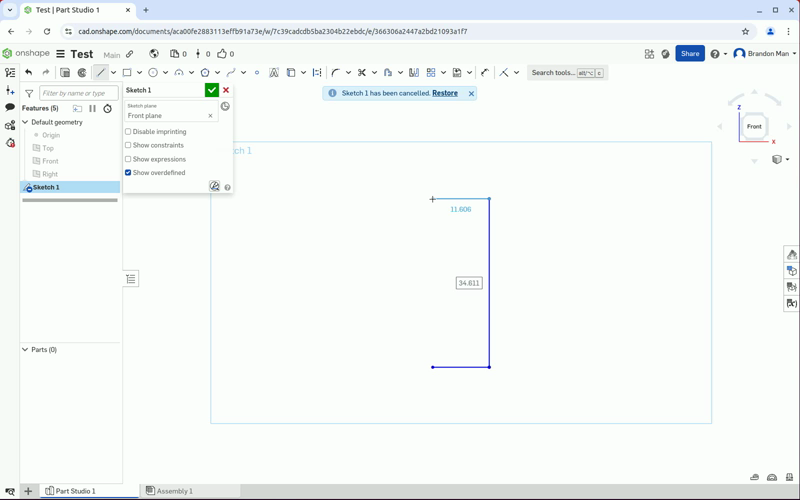
key_up(shift)
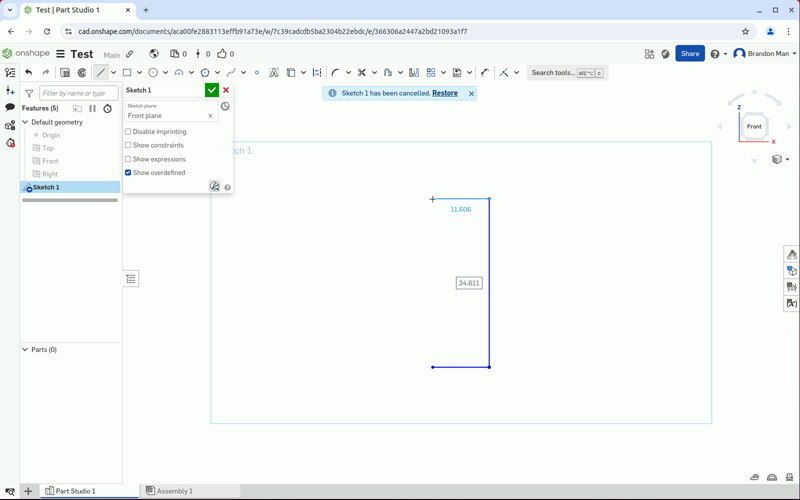
key_down(shift)
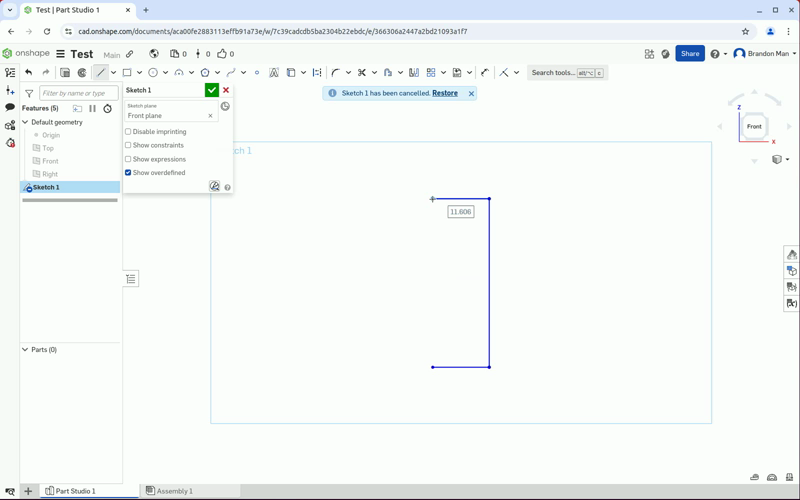
mouse_move(432, 367)
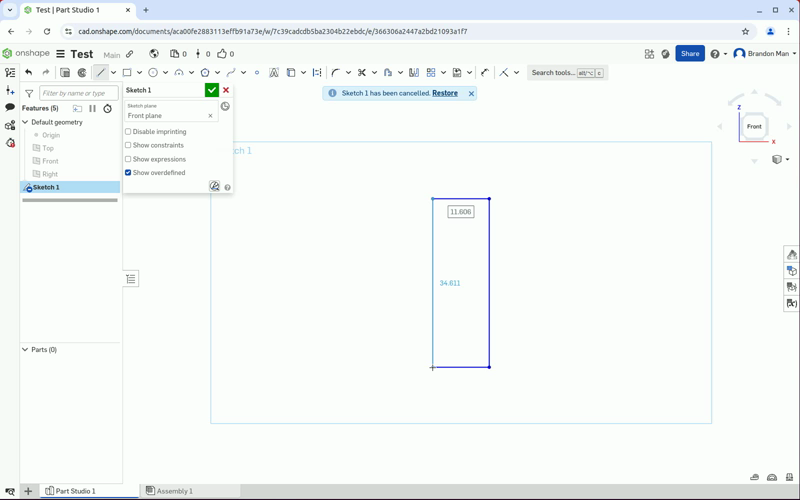
key_up(shift)
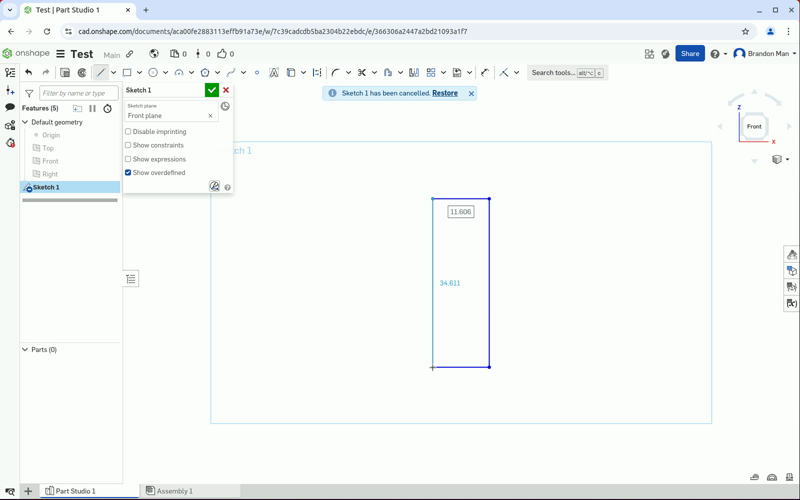
click(432, 367)
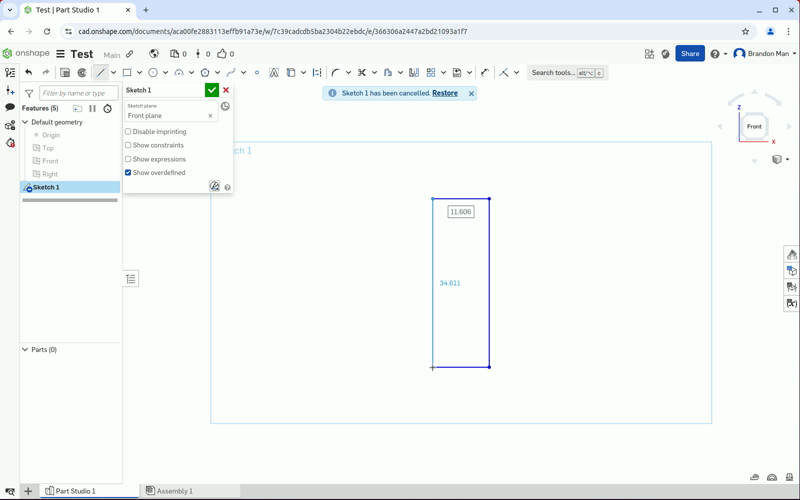
key(esc)
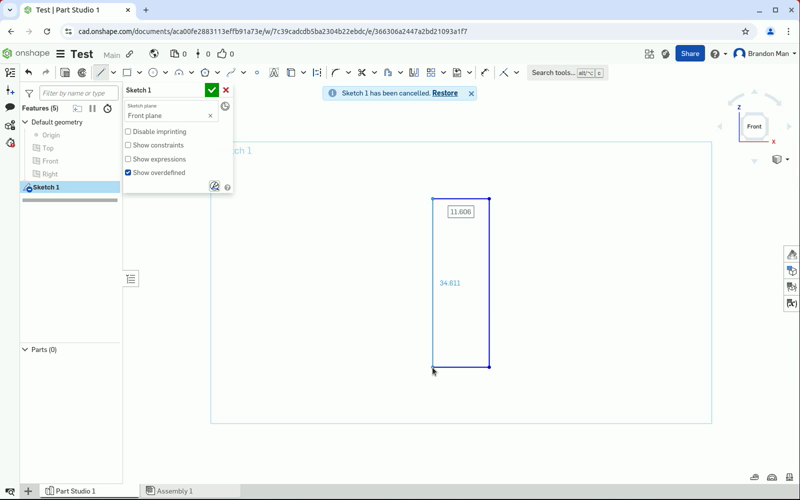
mouse_move(462, 226)
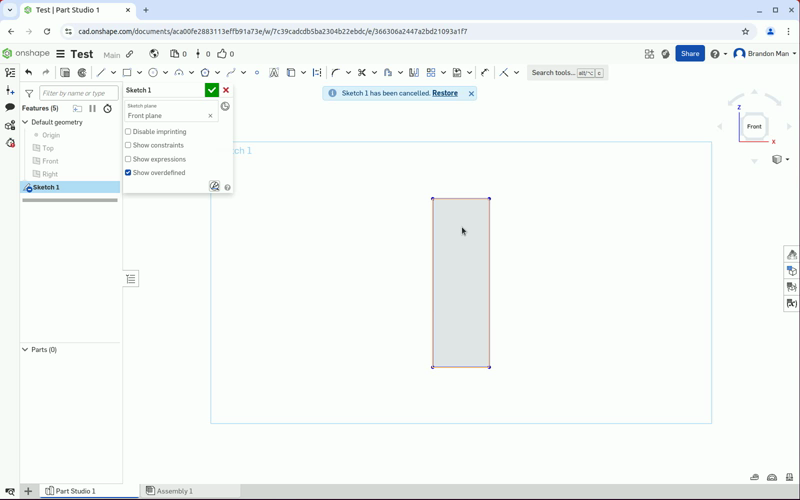
click(462, 226)
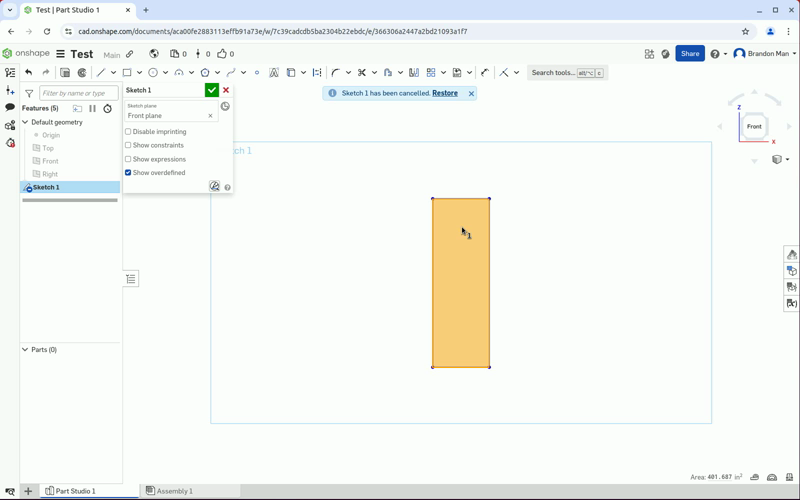
mouse_move(73, 352)
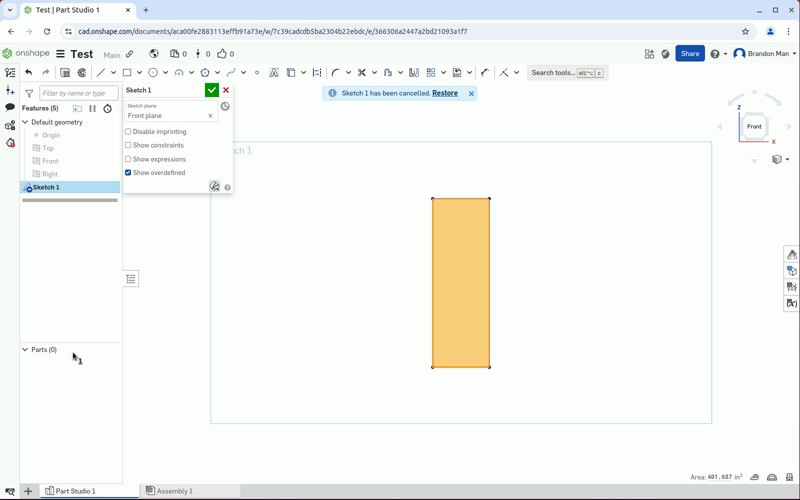
key(shift+y)
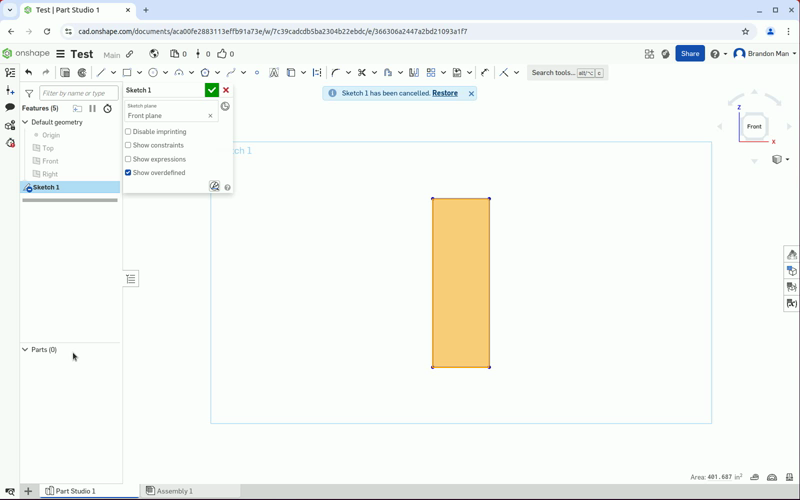
key(shift+e)
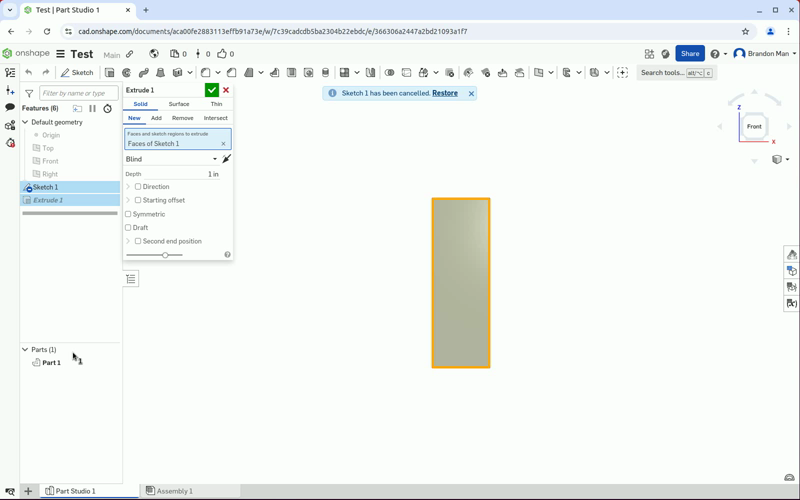
mouse_move(143, 106)
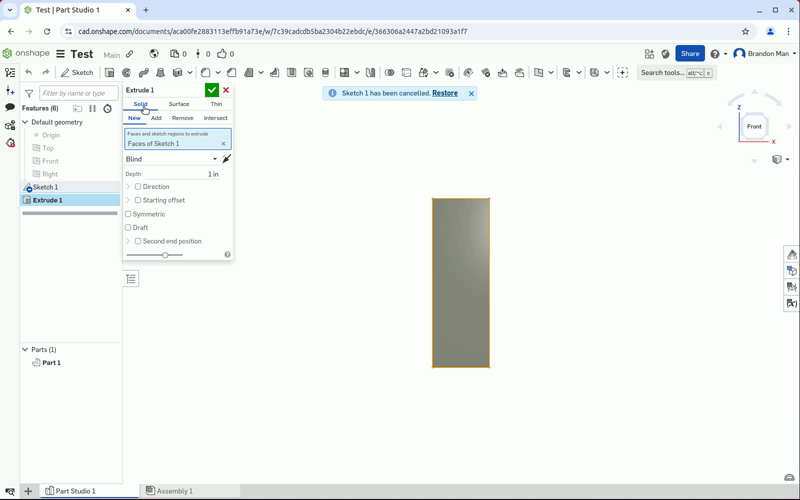
click(143, 106)
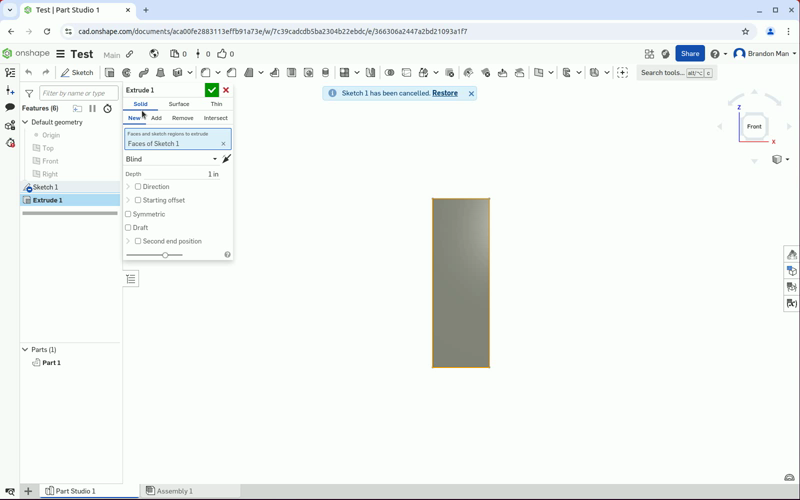
mouse_move(137, 120)
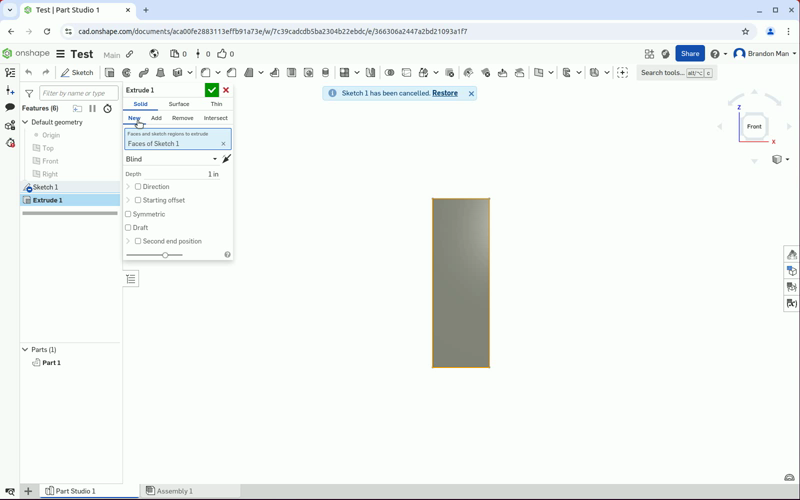
click(137, 120)
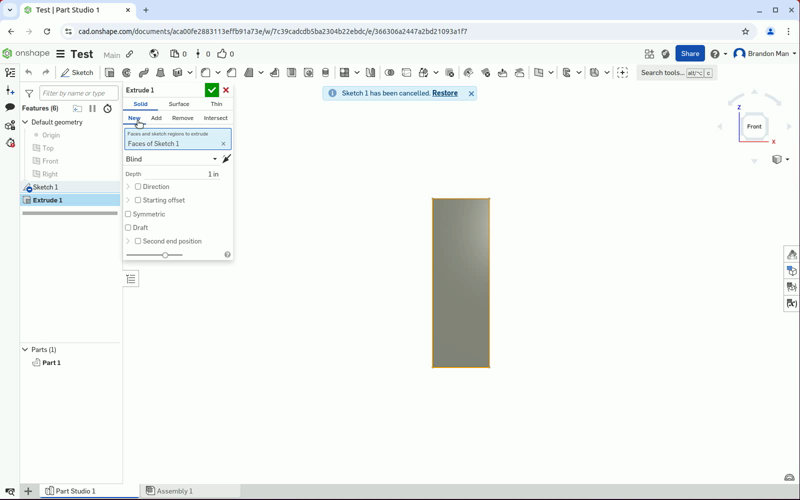
key(tab, 4)
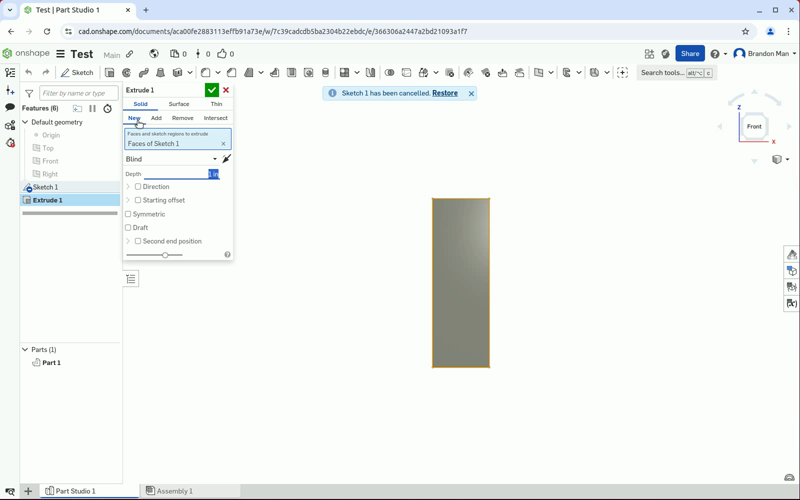
text(23.108)
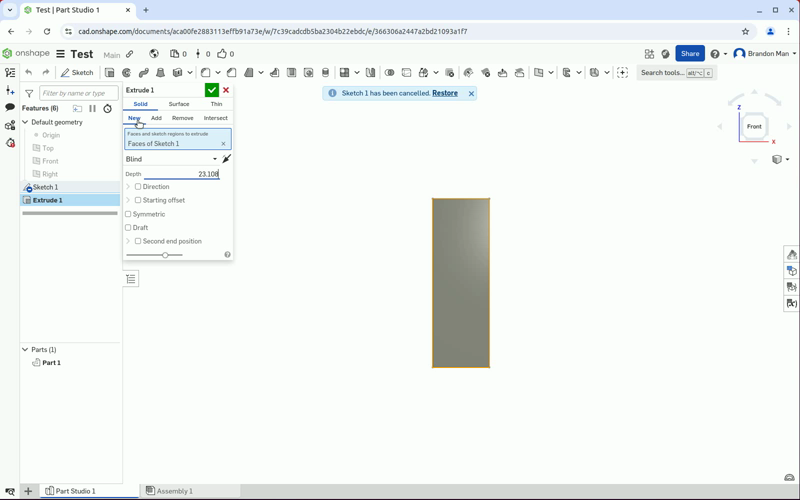
key(enter)
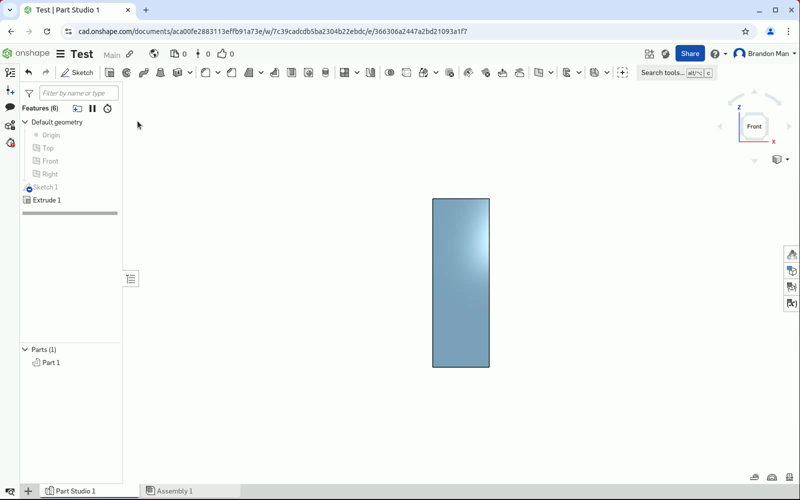
key(shift+h)
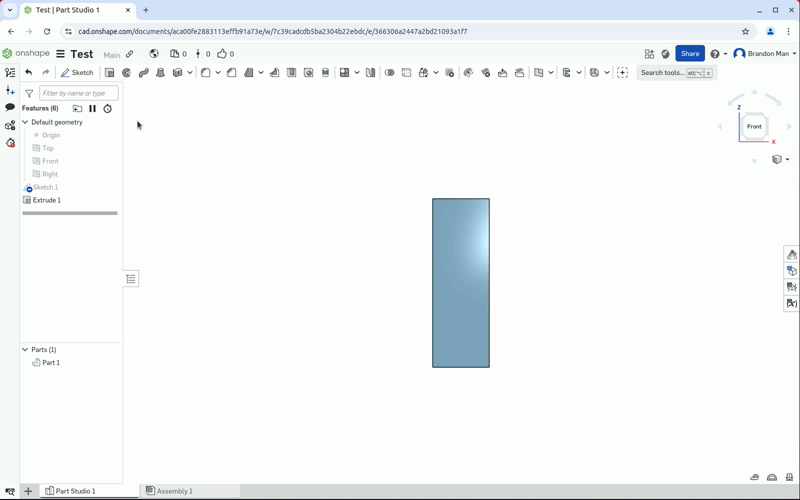
key(shift+h)
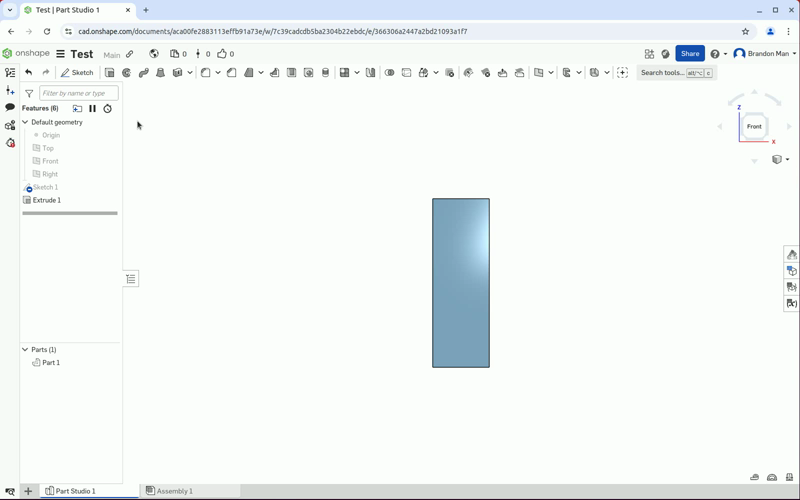
mouse_move(73, 189)
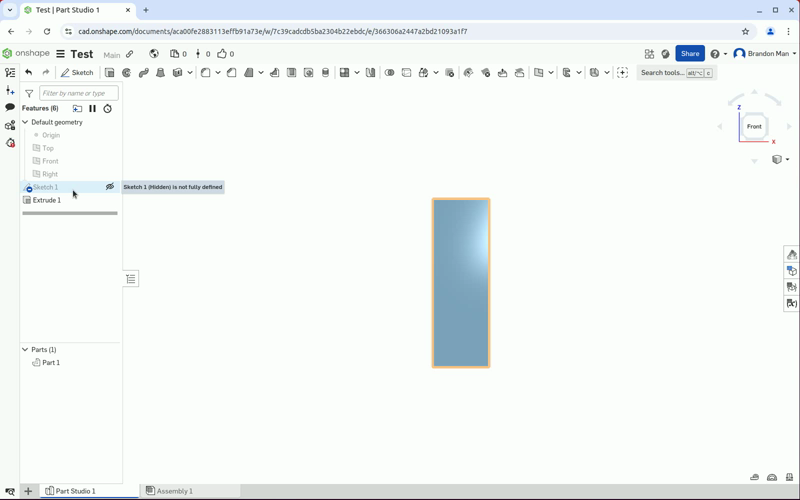
click(73, 189)
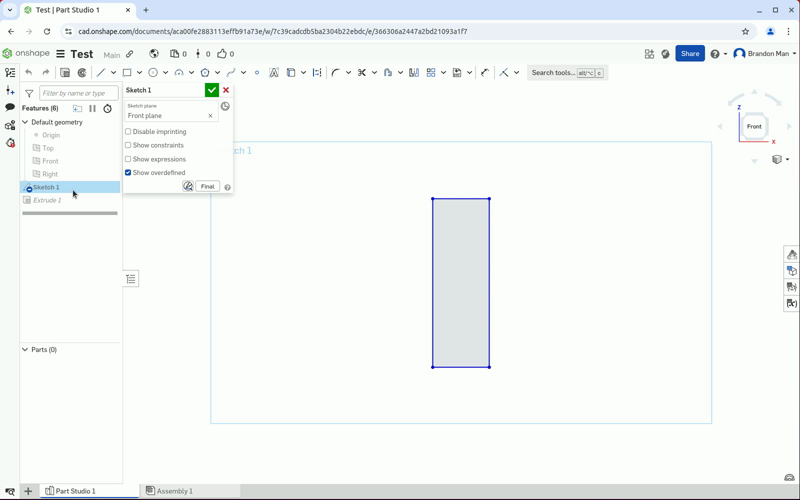
mouse_move(229, 92)
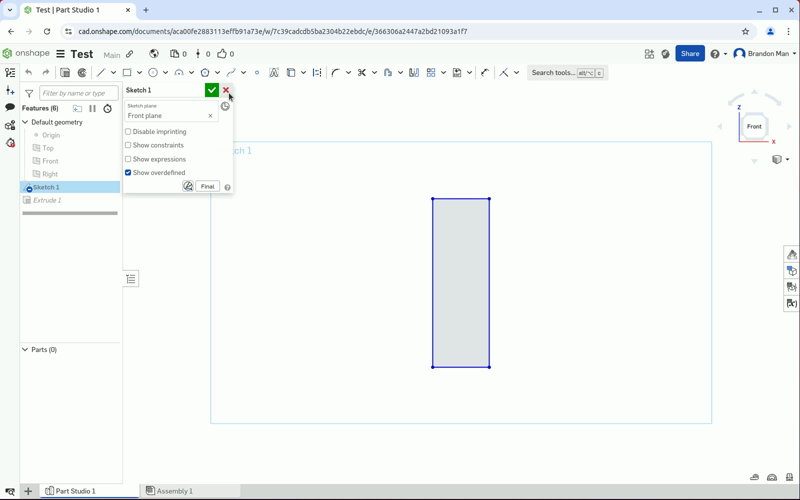
click(229, 92)
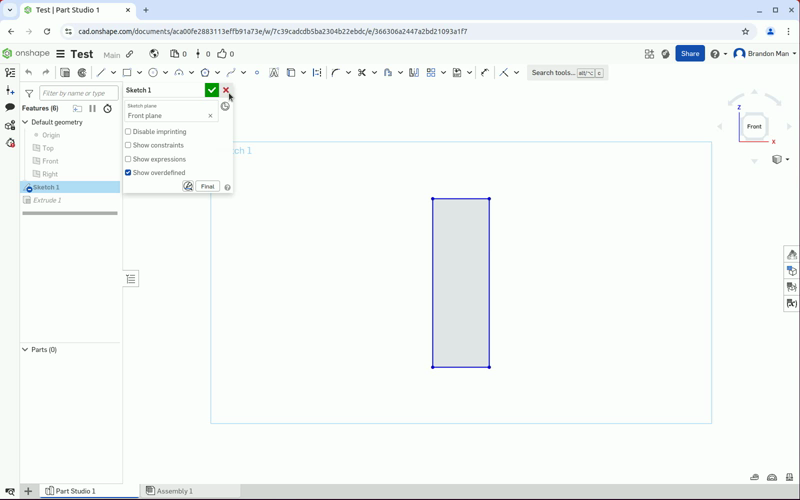
key(shift+s)
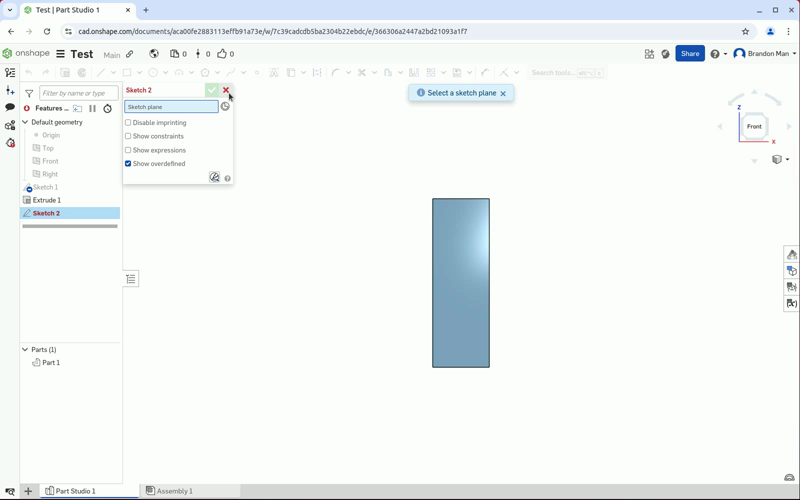
mouse_move(73, 163)
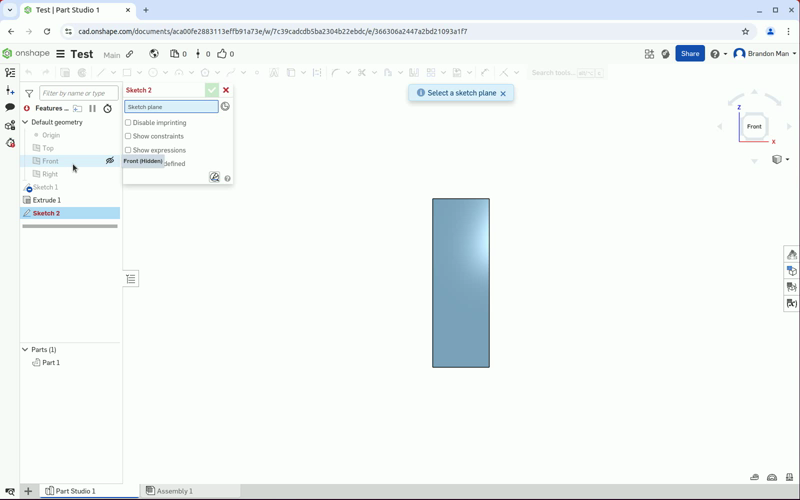
click(73, 163)
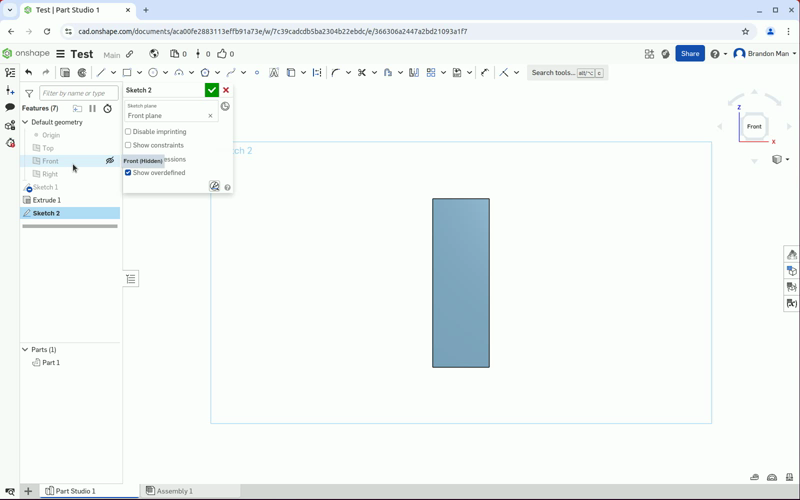
mouse_move(73, 352)
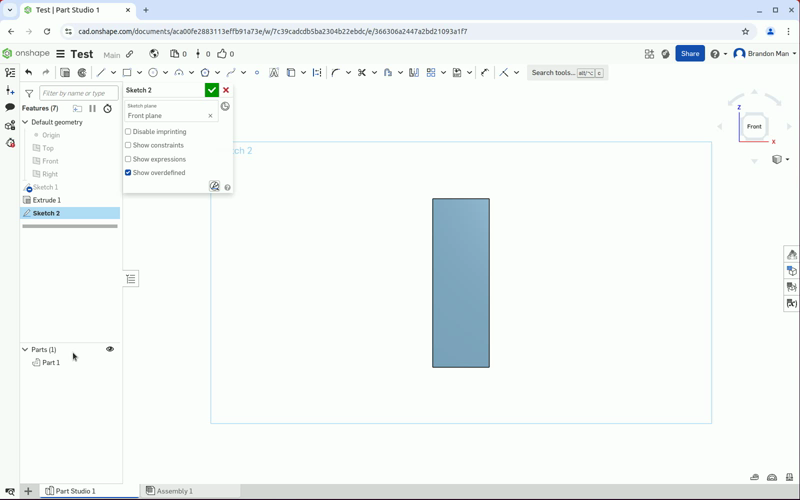
key(y)
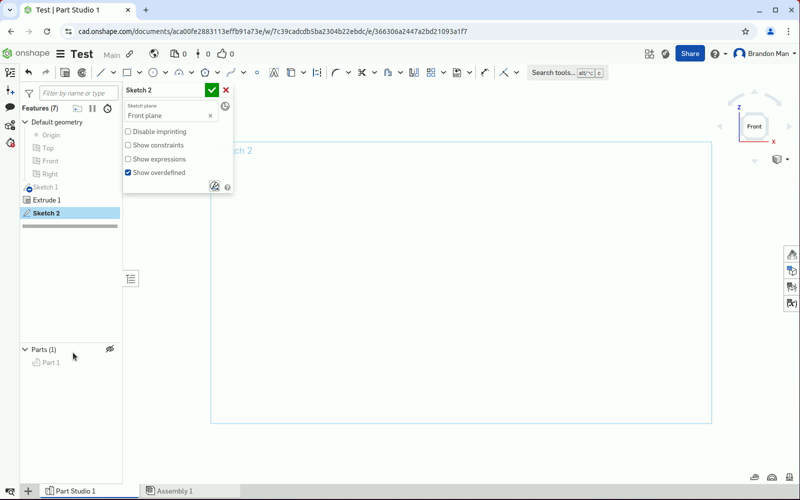
key(l)
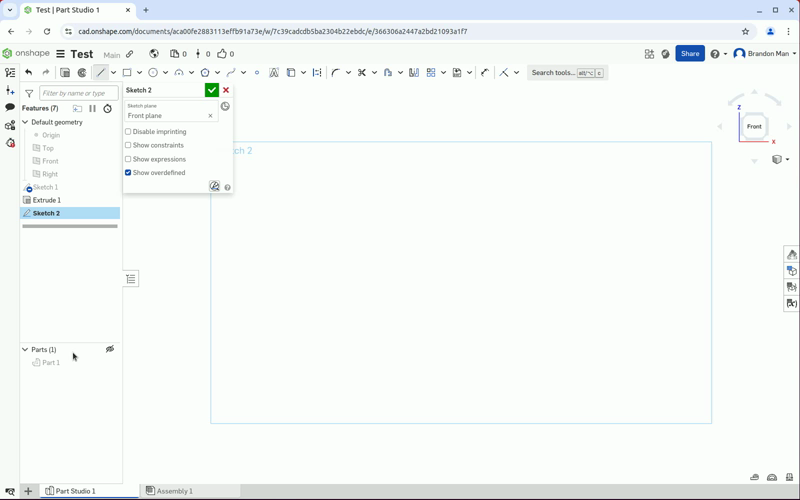
key_down(shift)
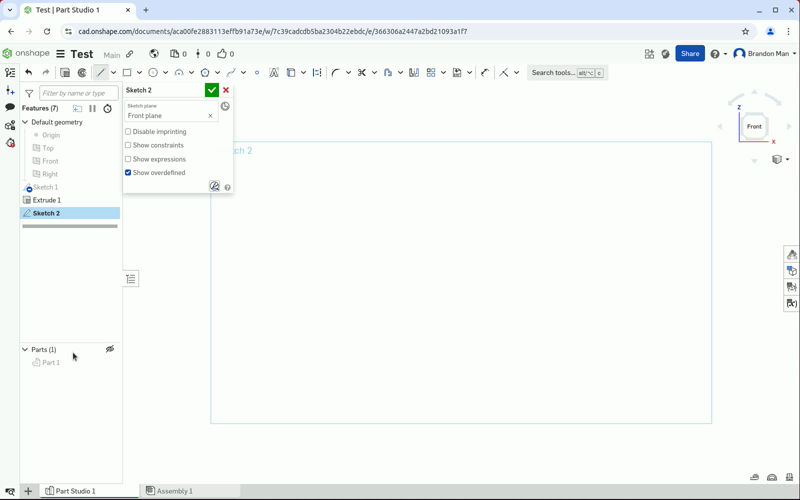
mouse_move(432, 367)
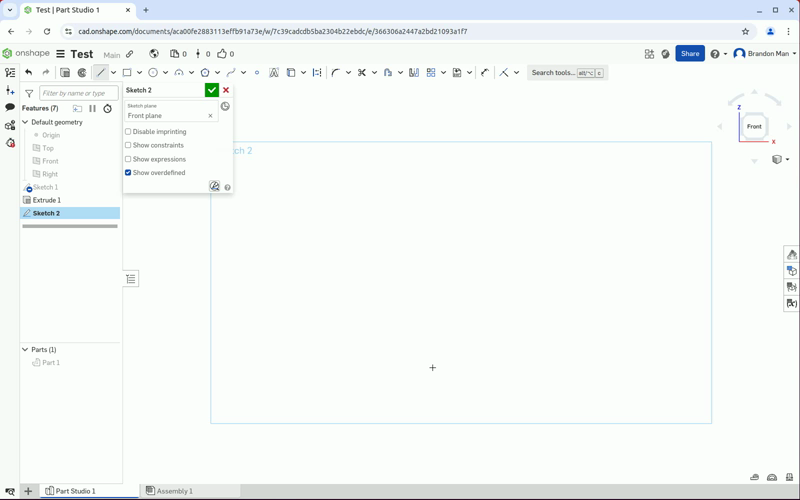
click(432, 367)
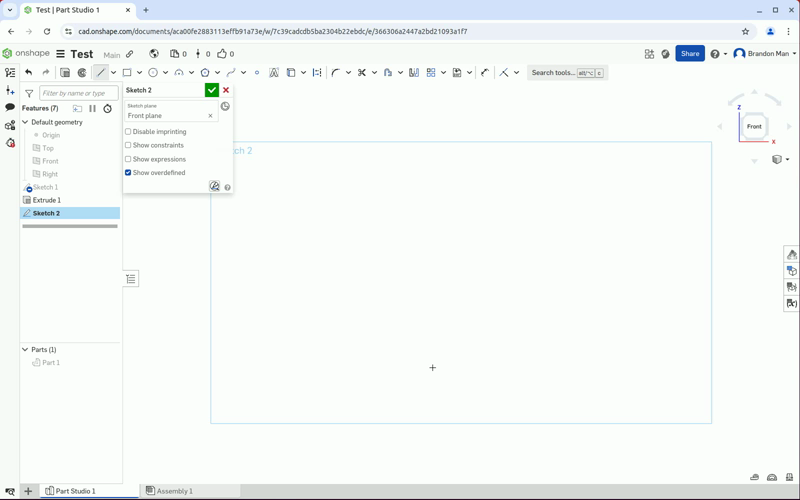
key_up(shift)
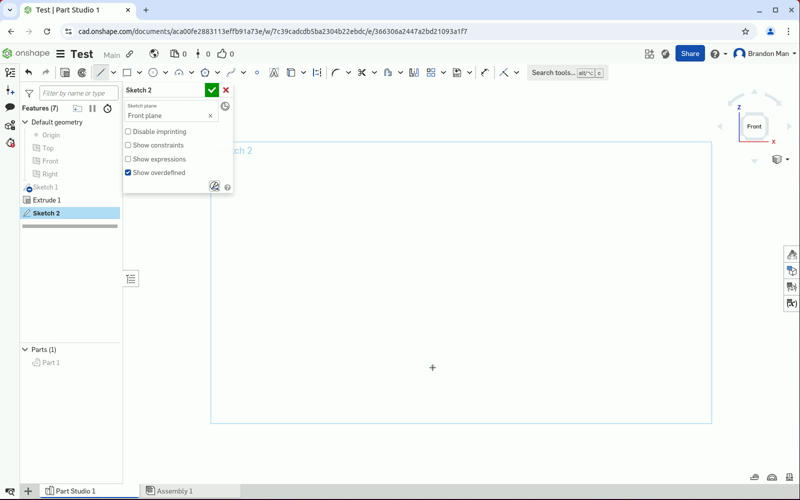
key_down(shift)
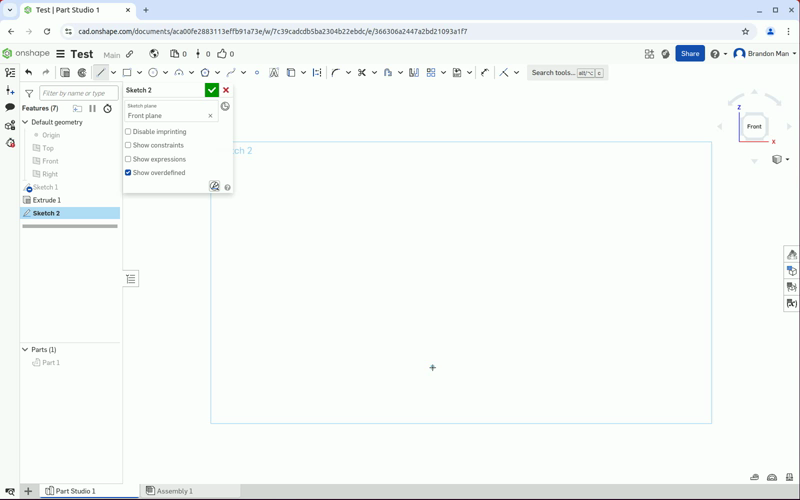
mouse_move(462, 367)
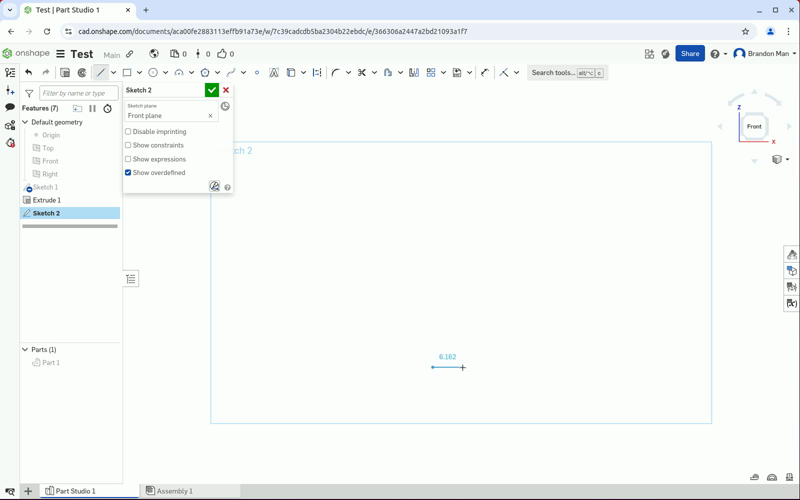
mouse_move(489, 367)
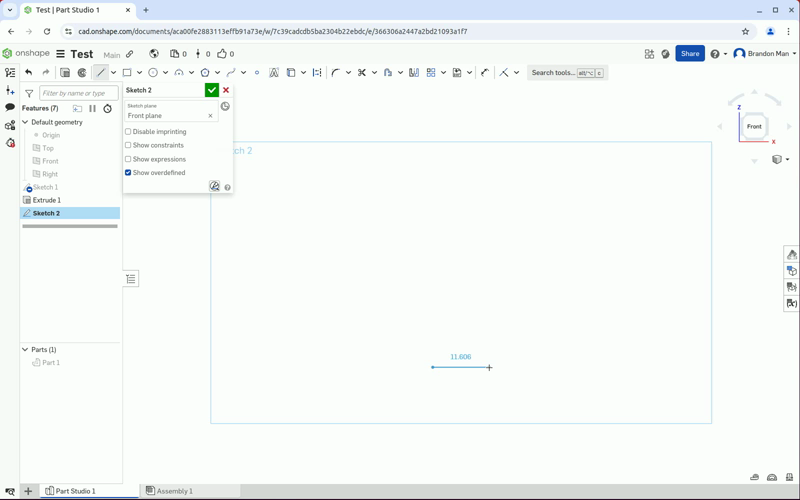
click(489, 367)
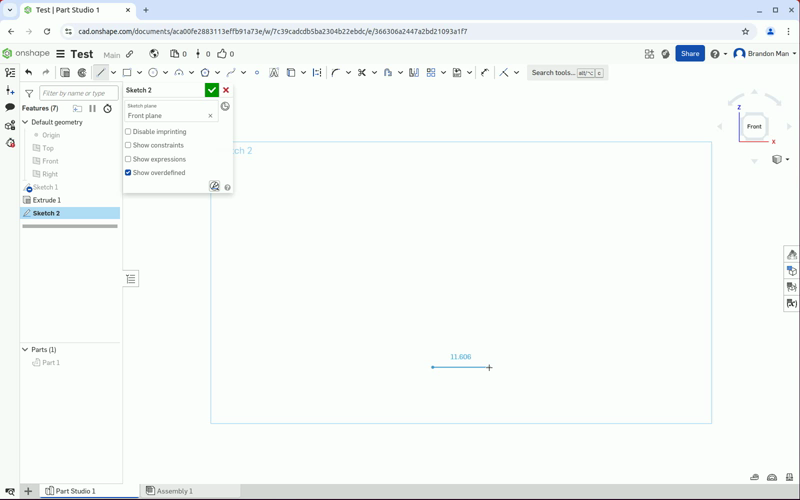
key_up(shift)
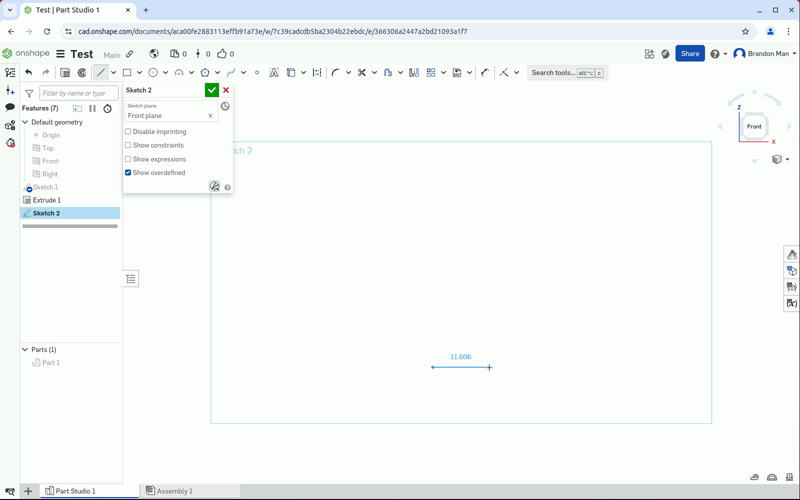
key_down(shift)
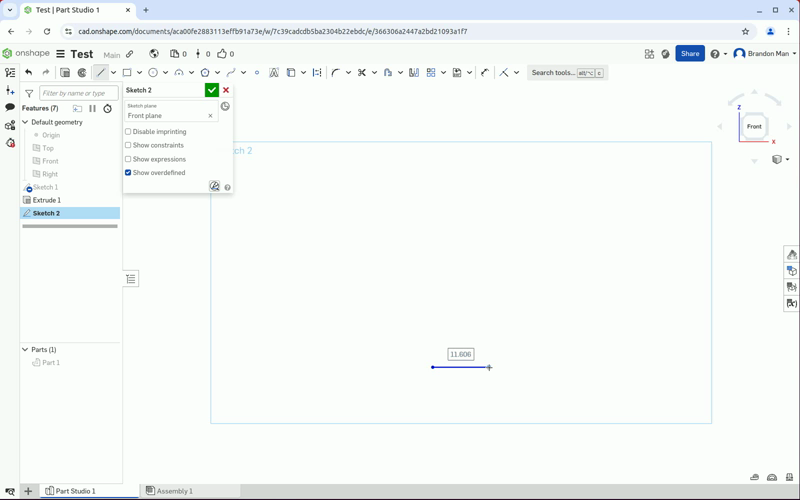
mouse_move(489, 198)
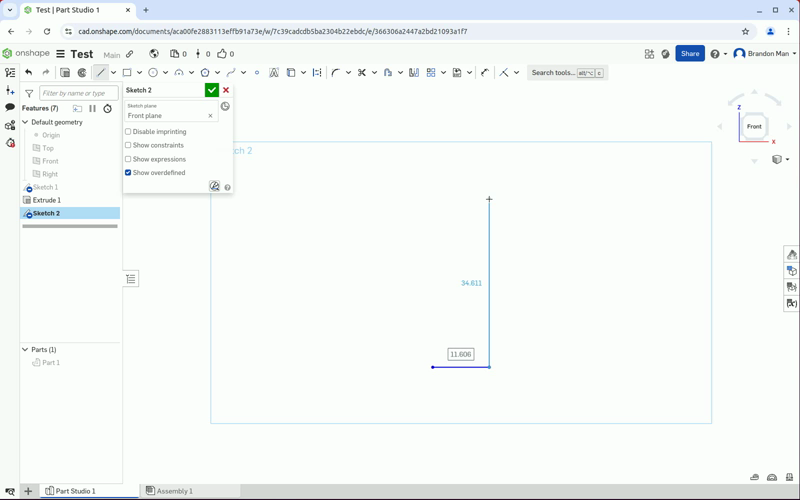
click(489, 198)
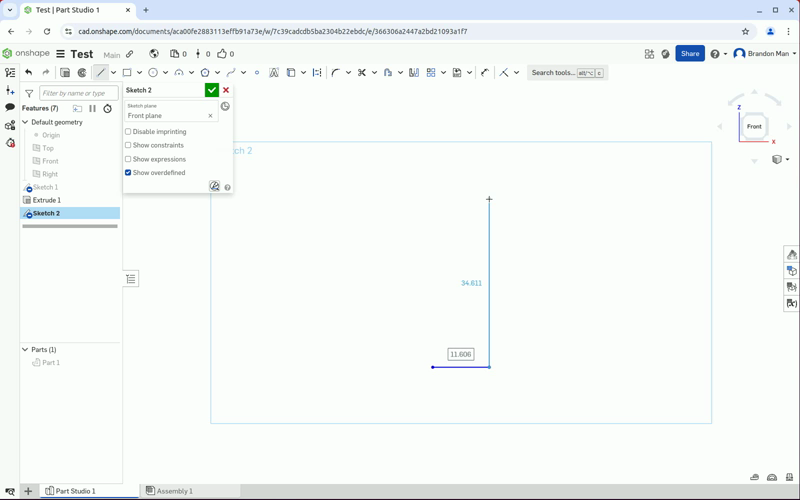
key_up(shift)
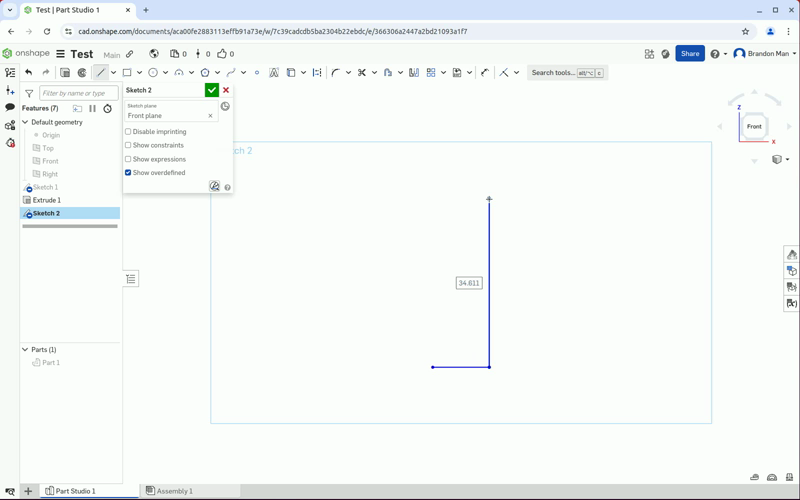
key_down(shift)
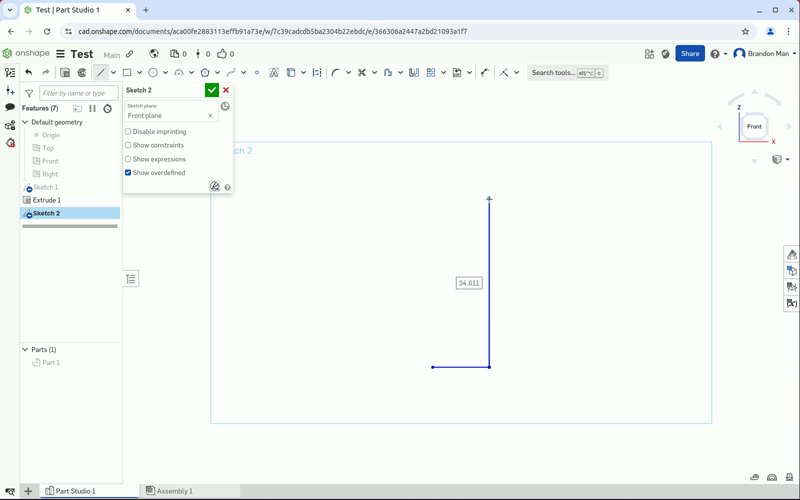
mouse_move(519, 198)
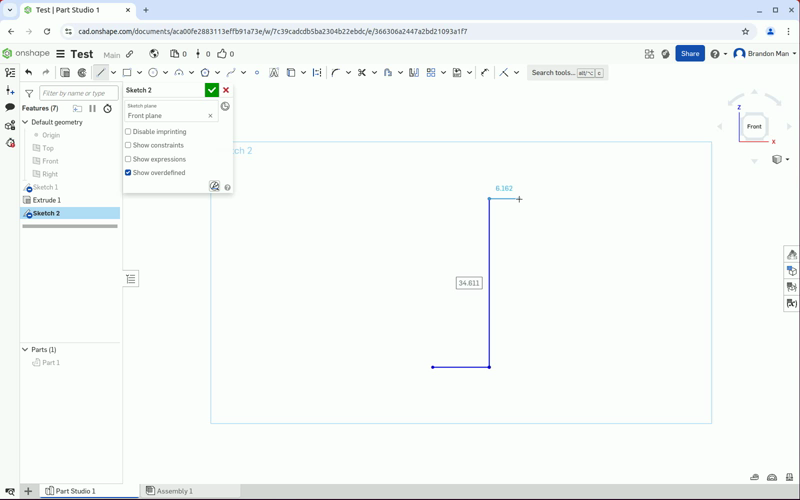
mouse_move(432, 198)
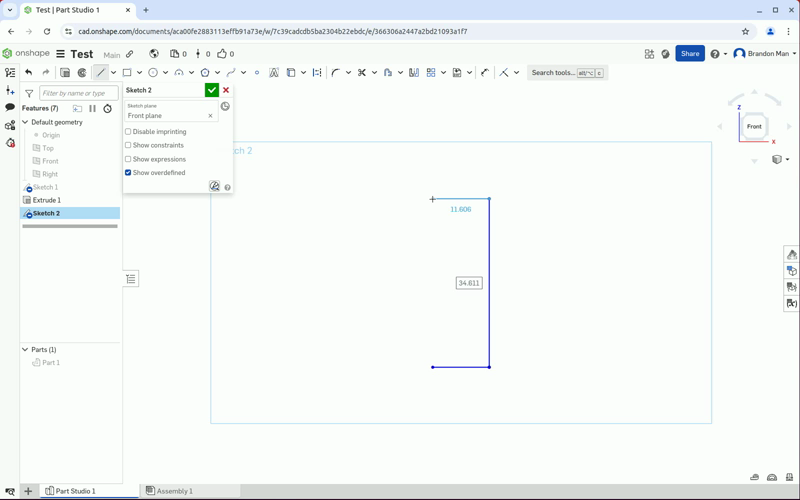
click(432, 198)
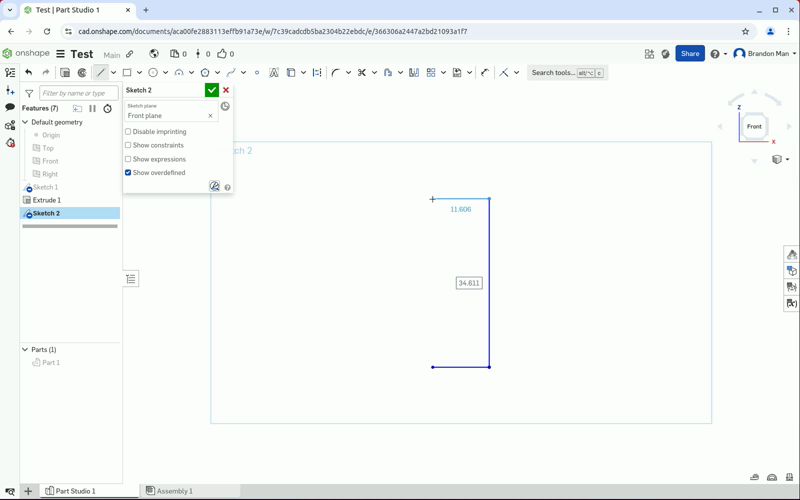
key_up(shift)
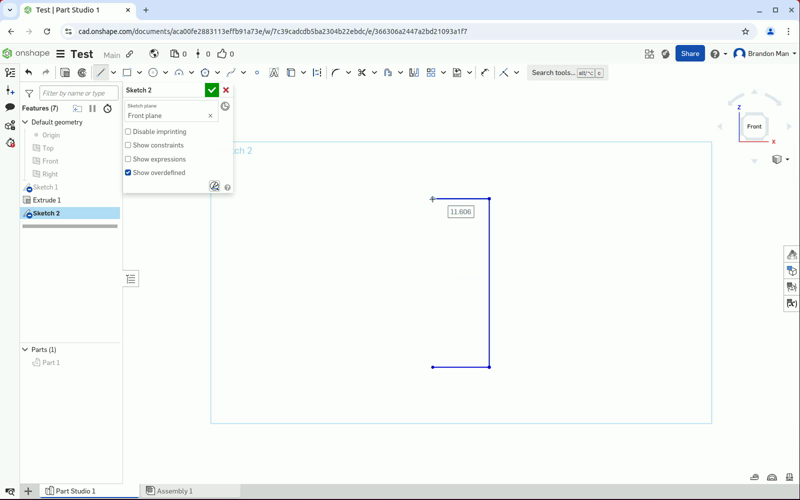
key_down(shift)
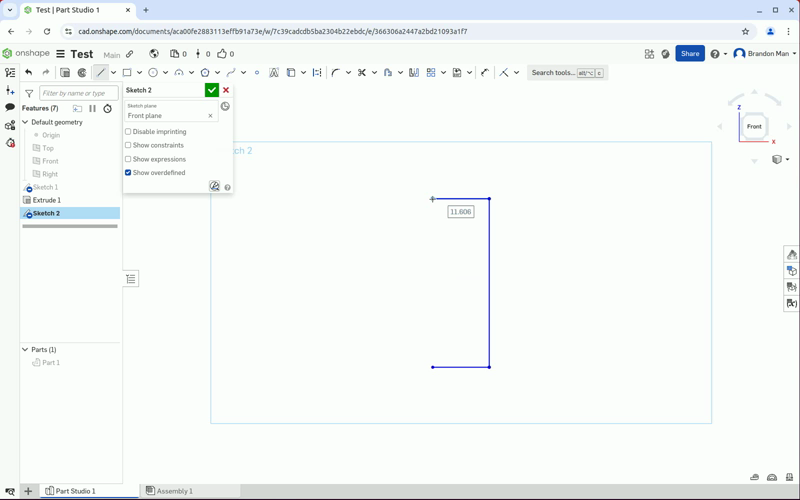
mouse_move(432, 367)
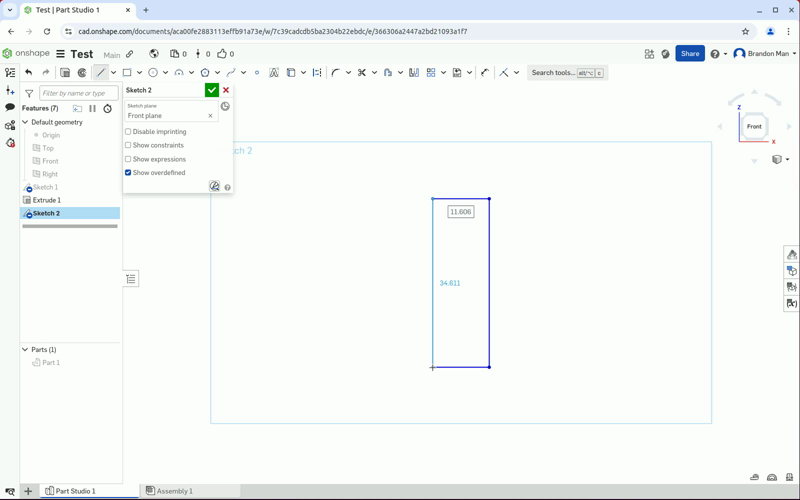
key_up(shift)
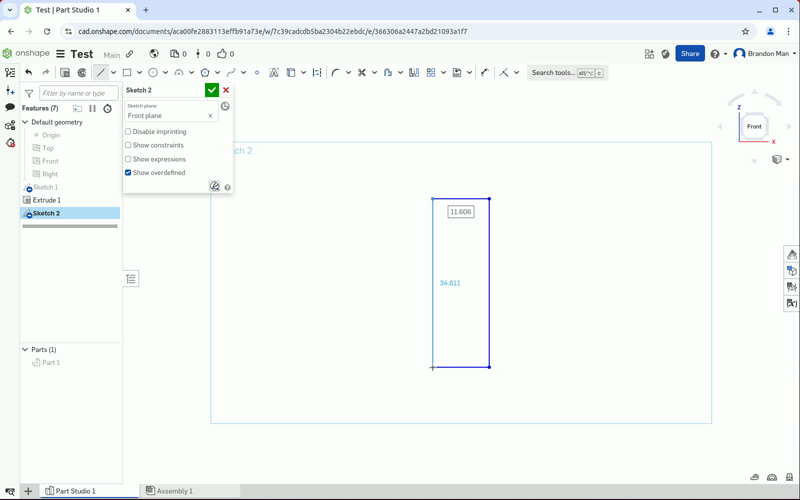
click(432, 367)
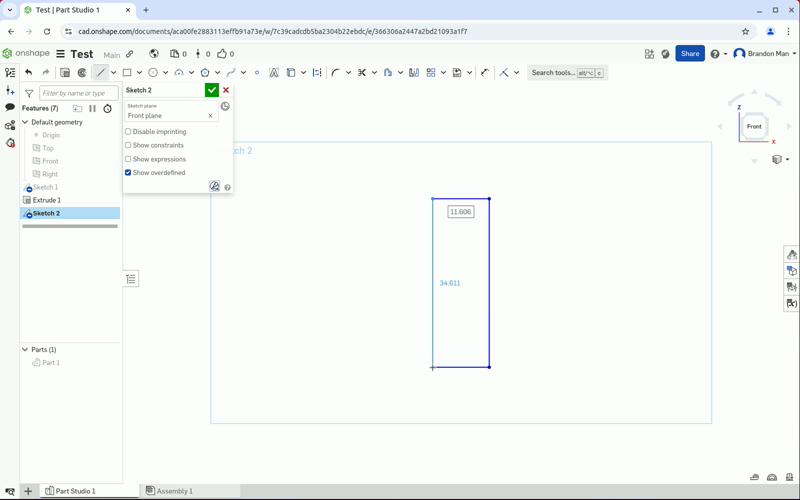
key(esc)
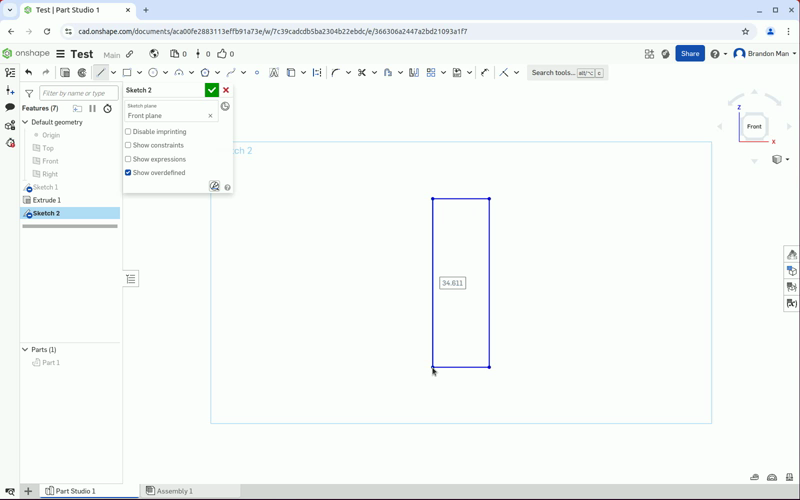
mouse_move(455, 263)
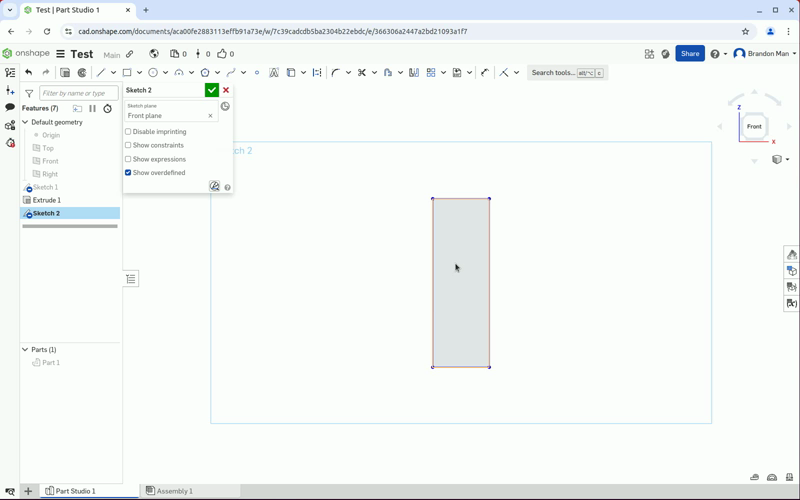
click(455, 263)
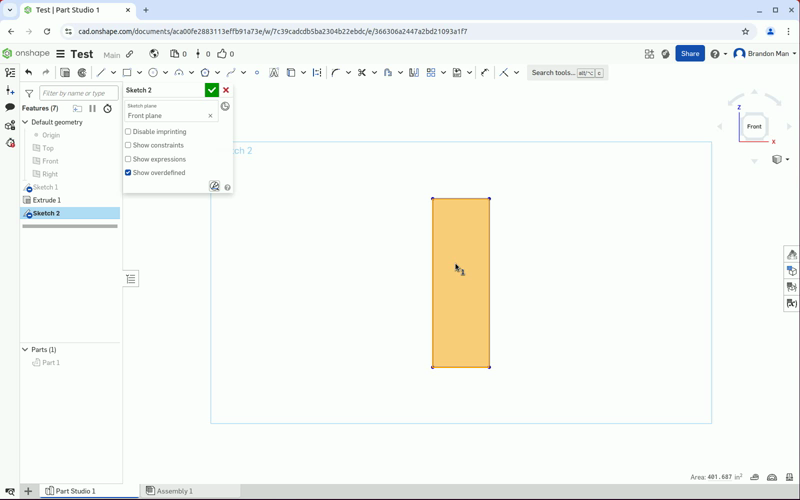
mouse_move(73, 352)
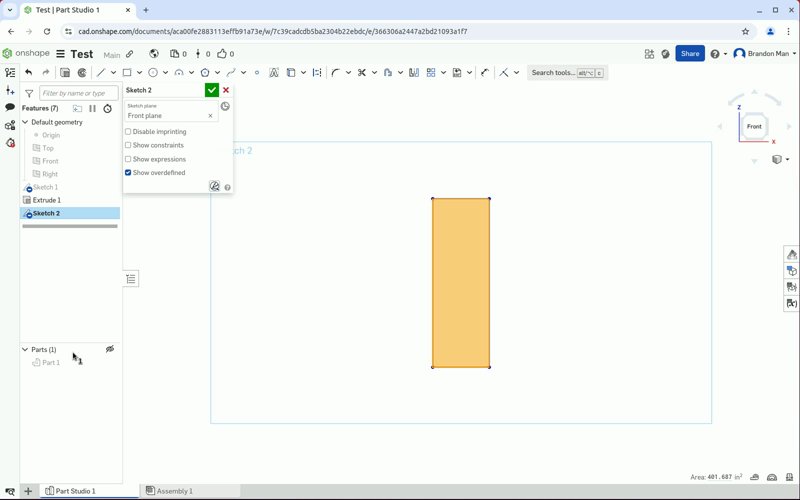
key(shift+y)
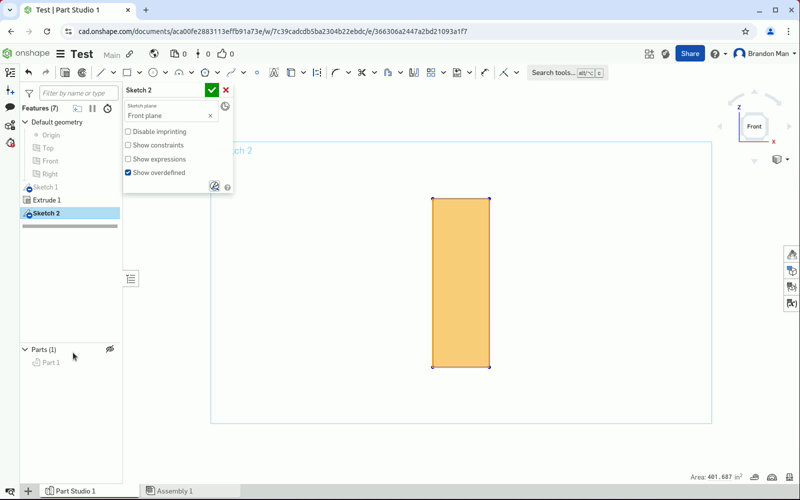
key(shift+e)
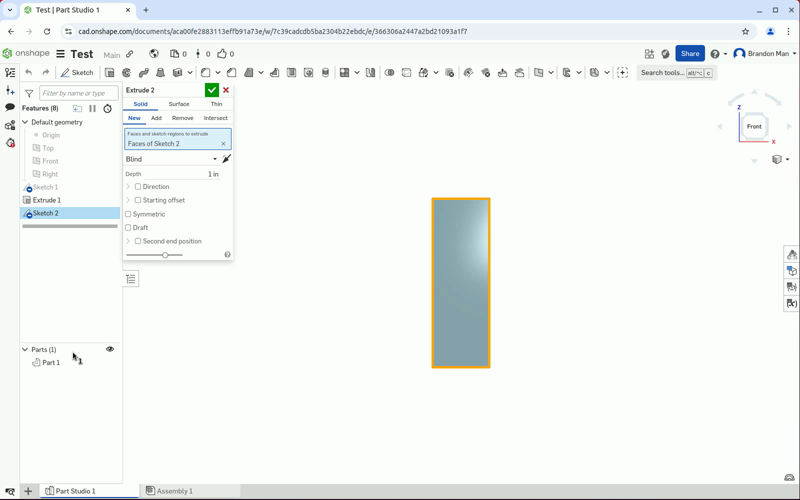
mouse_move(143, 106)
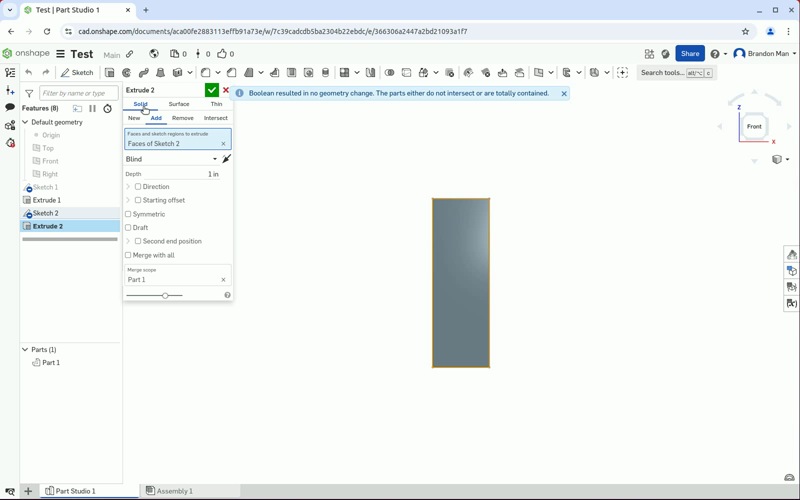
click(143, 106)
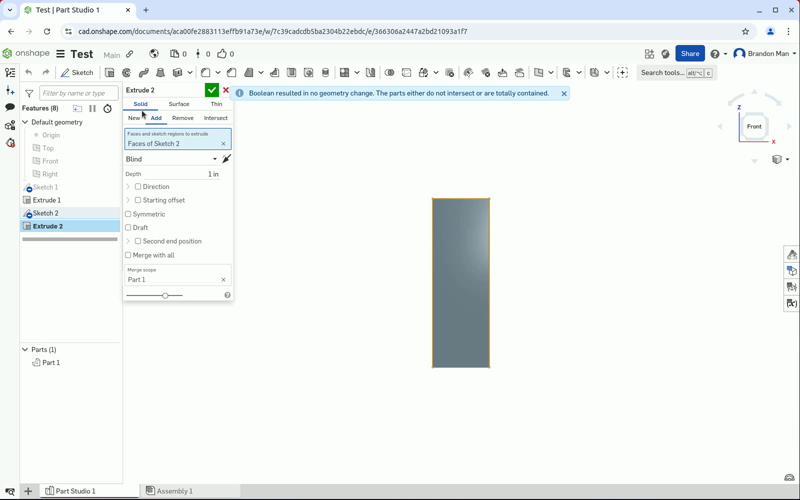
mouse_move(137, 120)
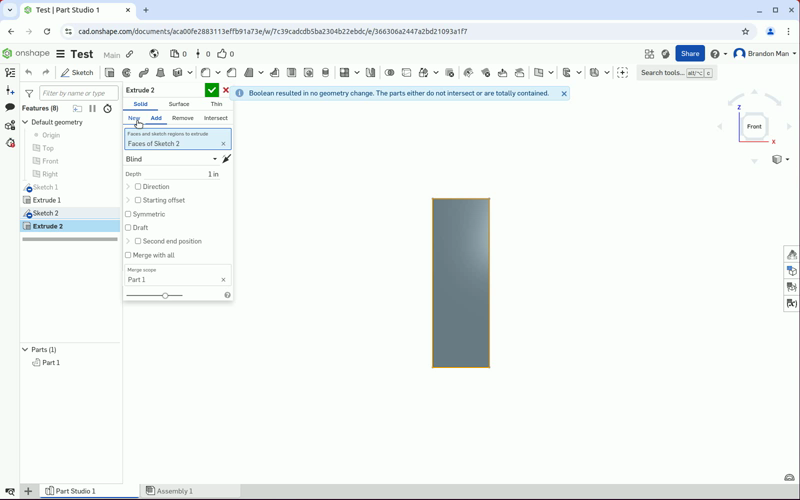
click(137, 120)
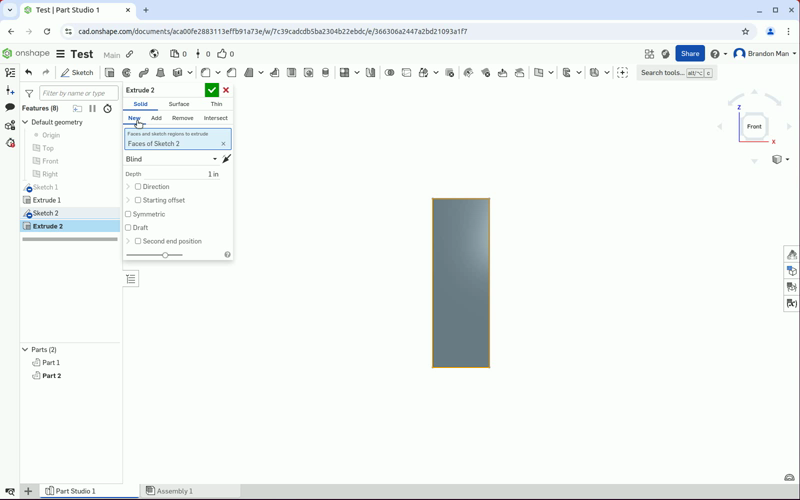
key(tab, 4)
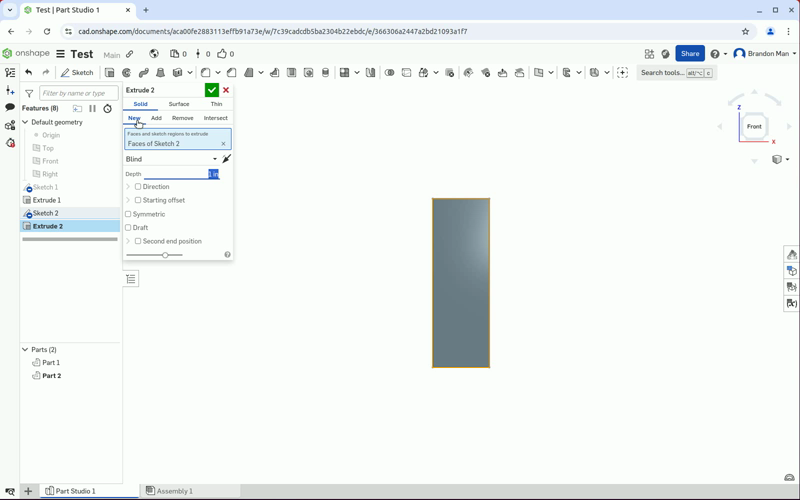
text(23.108)
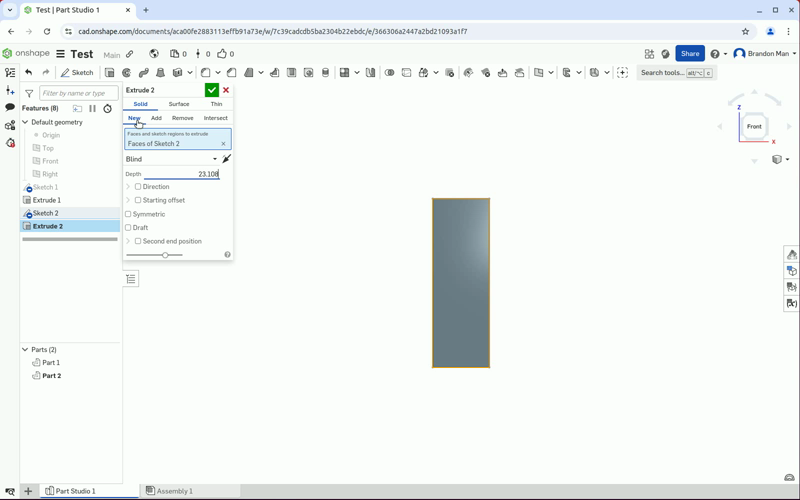
key(enter)
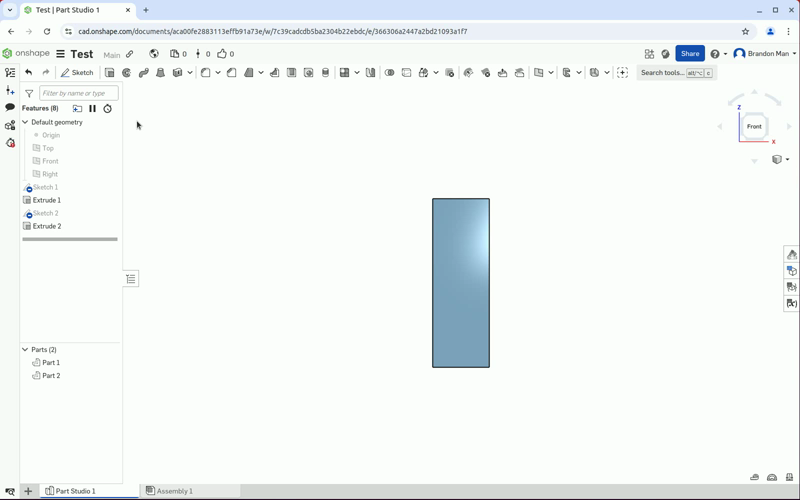
key(shift+h)
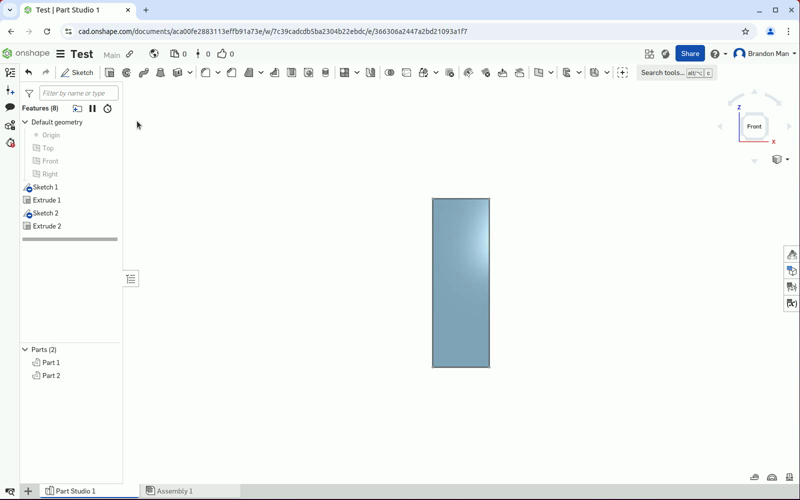
key(shift+h)
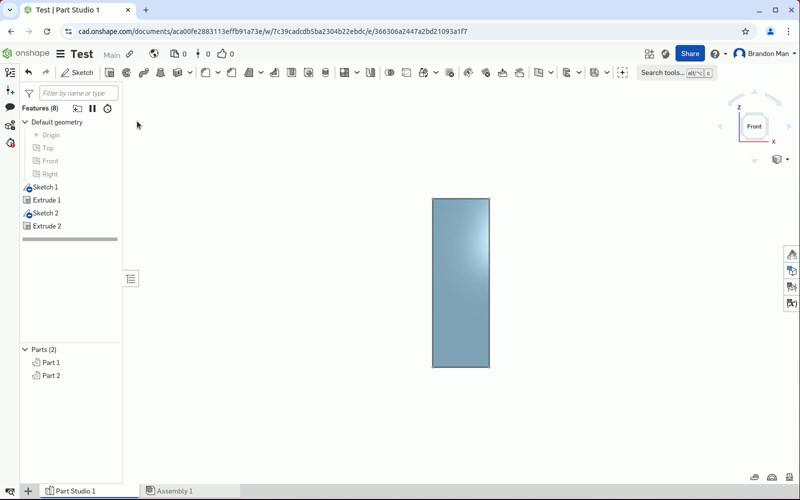
key(shift+7)
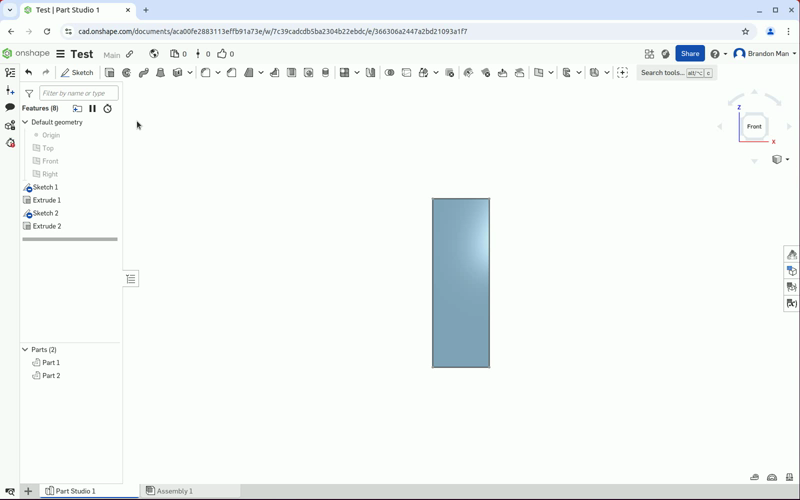
key(left, 2)
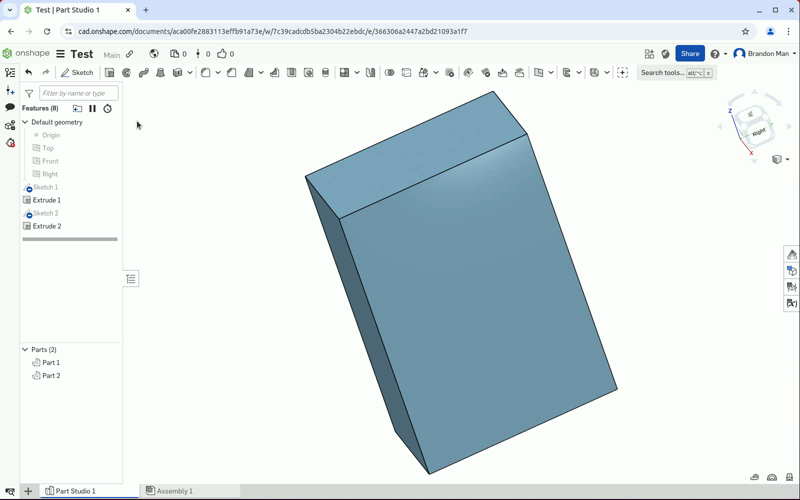
key(down, 2)
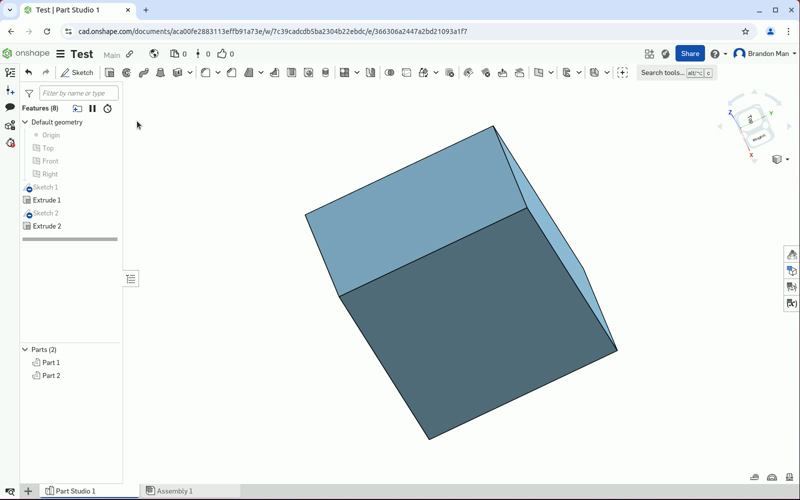
key(up, 2)
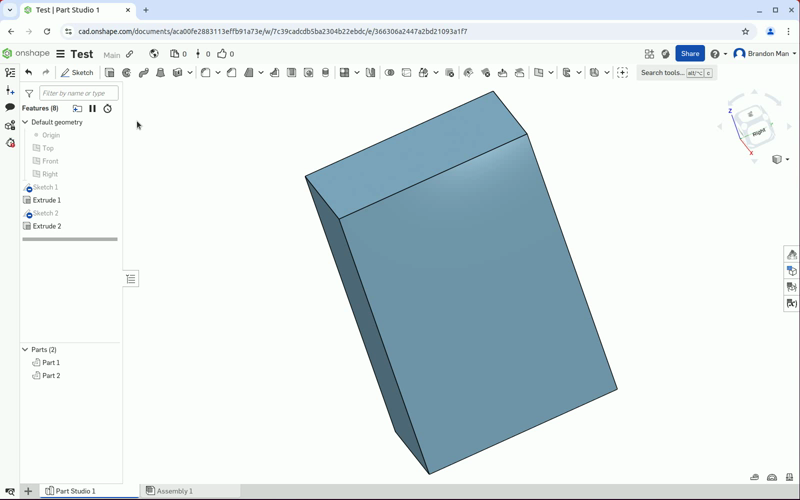
key(right, 2)
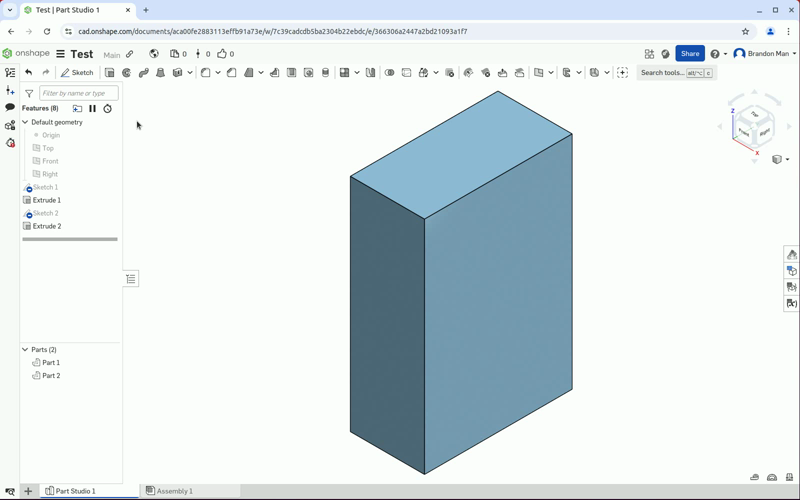
mouse_move(73, 189)
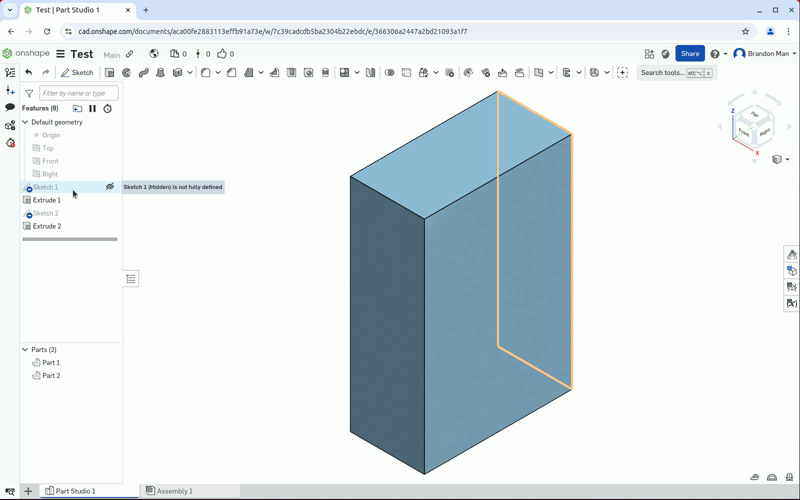
click(73, 189)